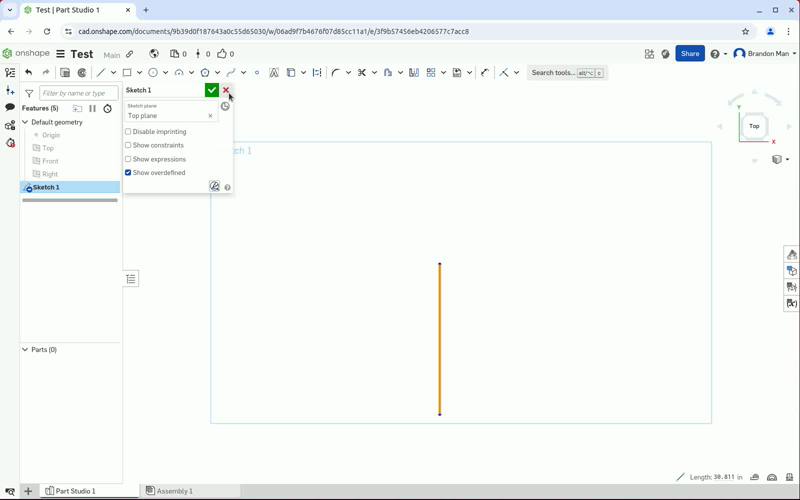
key(shift+h)
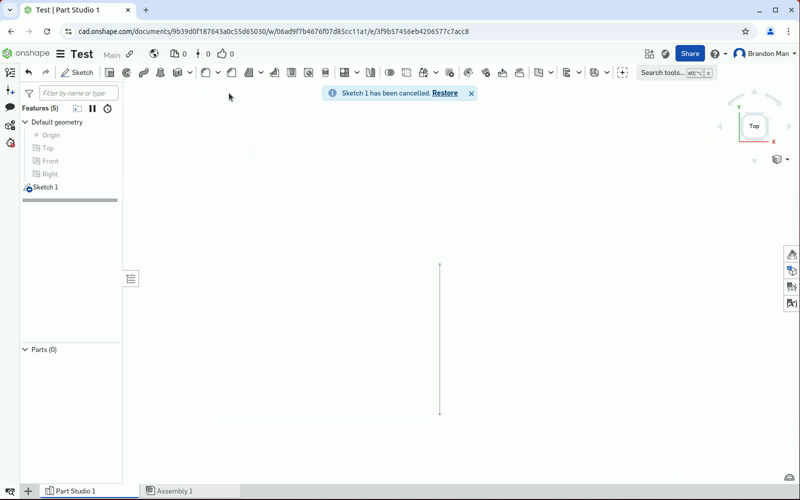
key(shift+s)
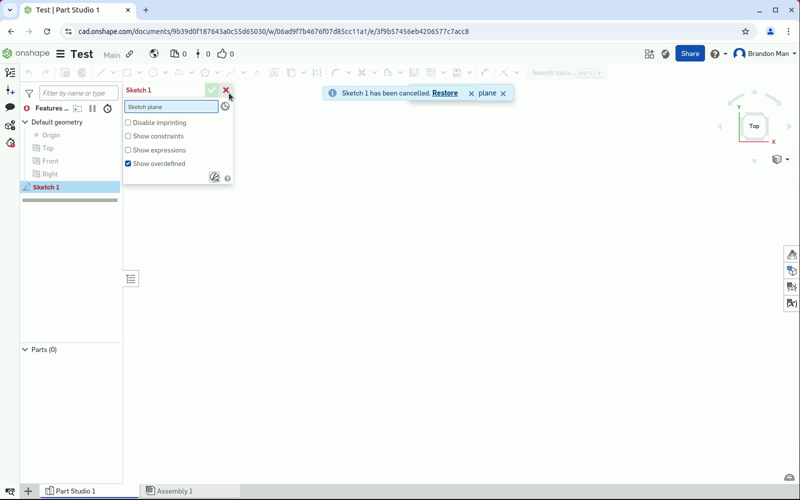
mouse_move(73, 150)
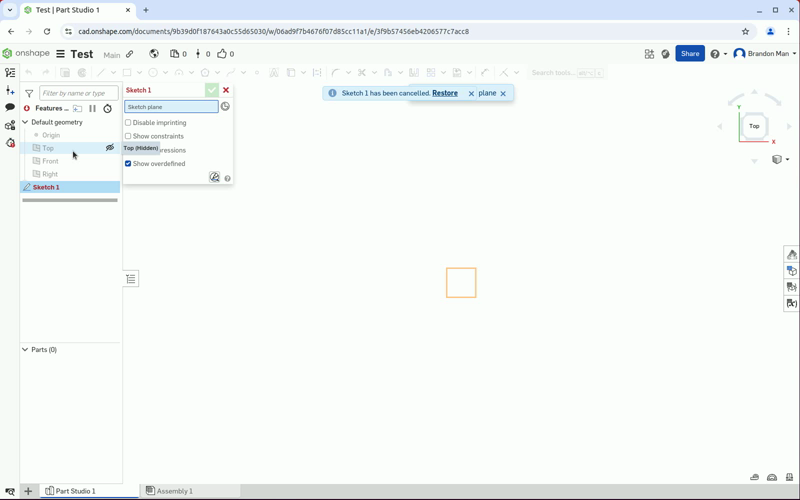
click(73, 150)
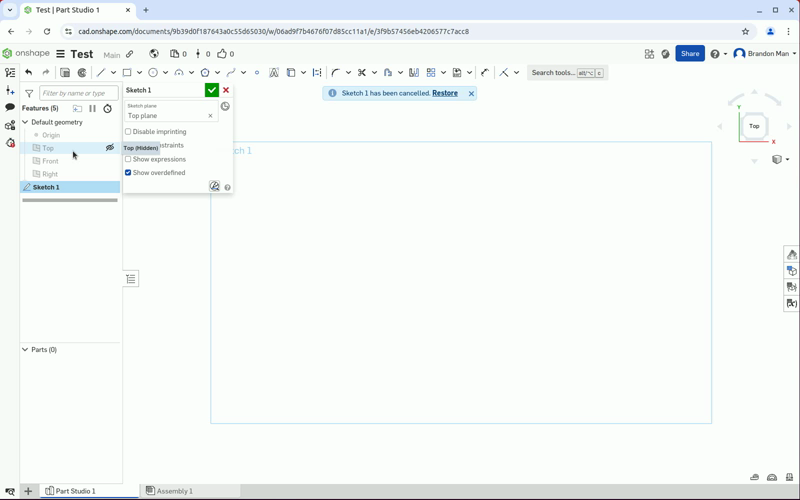
mouse_move(73, 352)
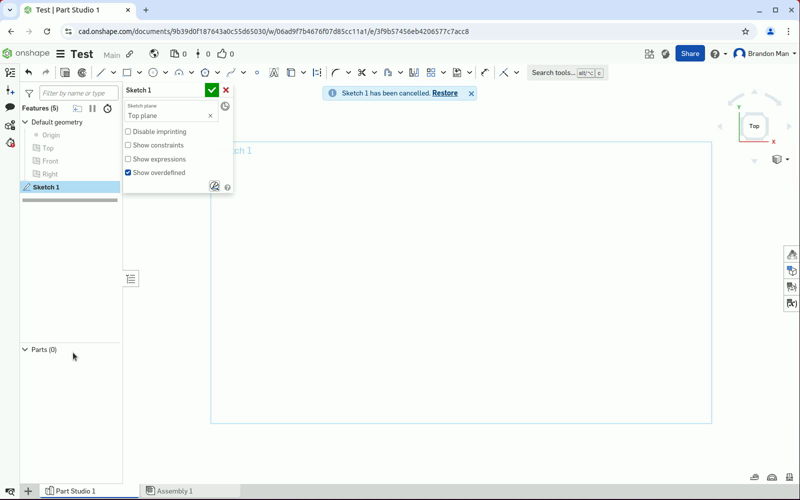
key(y)
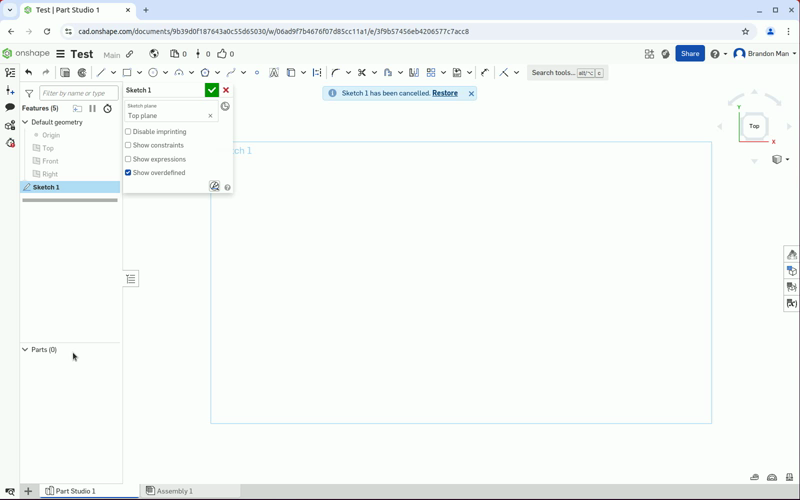
key(l)
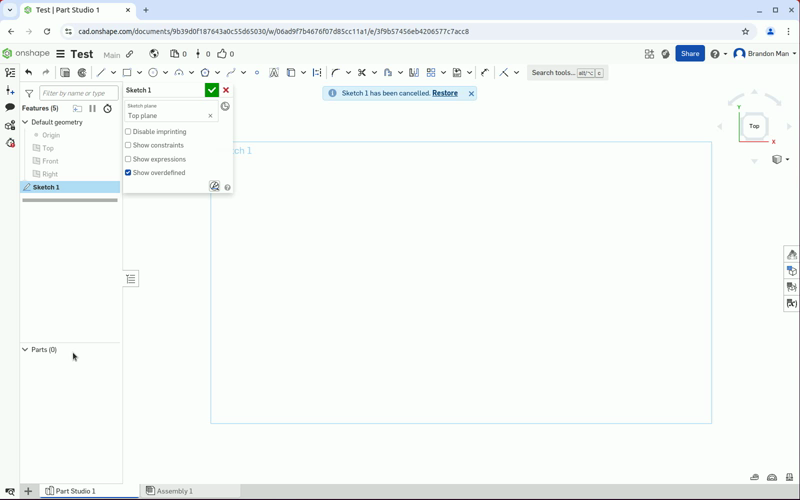
key_down(shift)
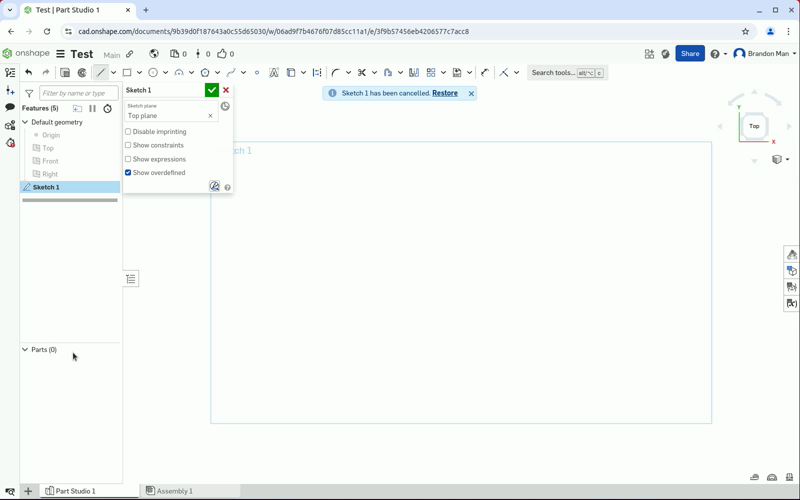
mouse_move(417, 369)
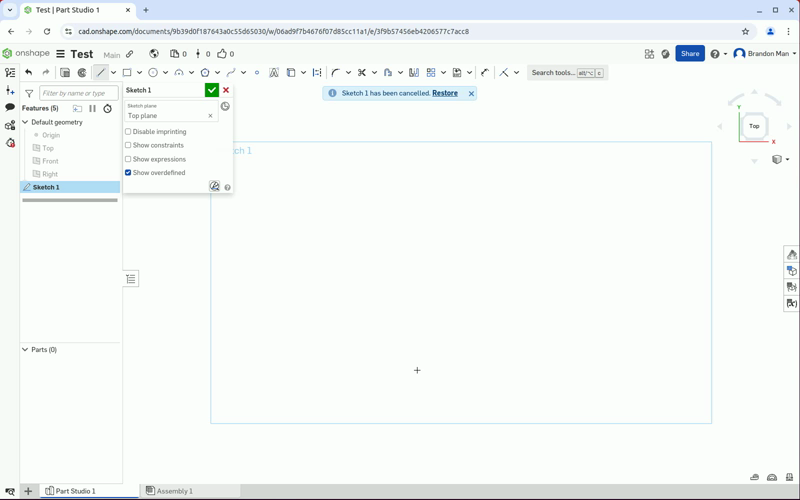
click(417, 369)
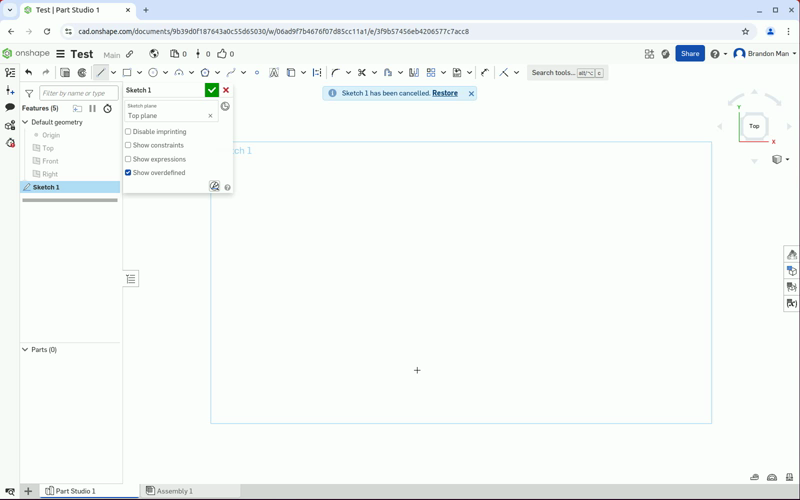
key_up(shift)
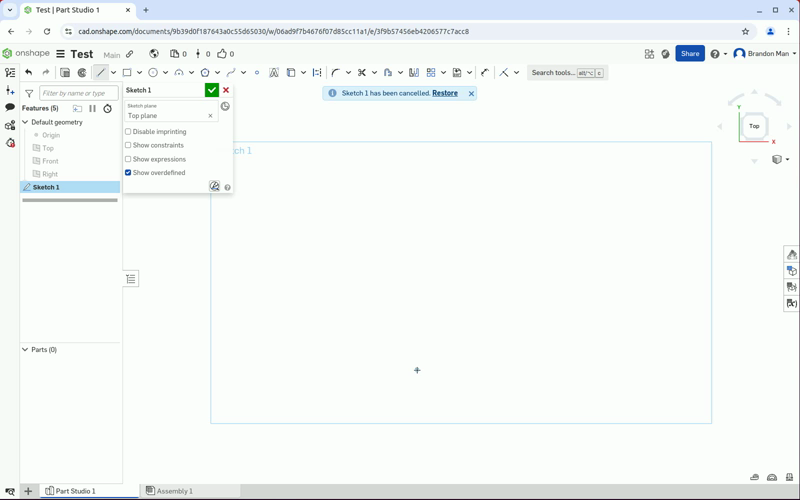
key_down(shift)
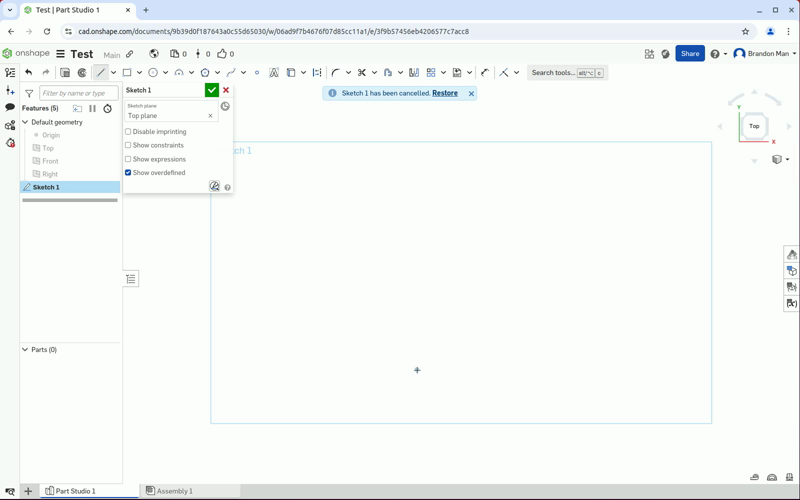
mouse_move(504, 369)
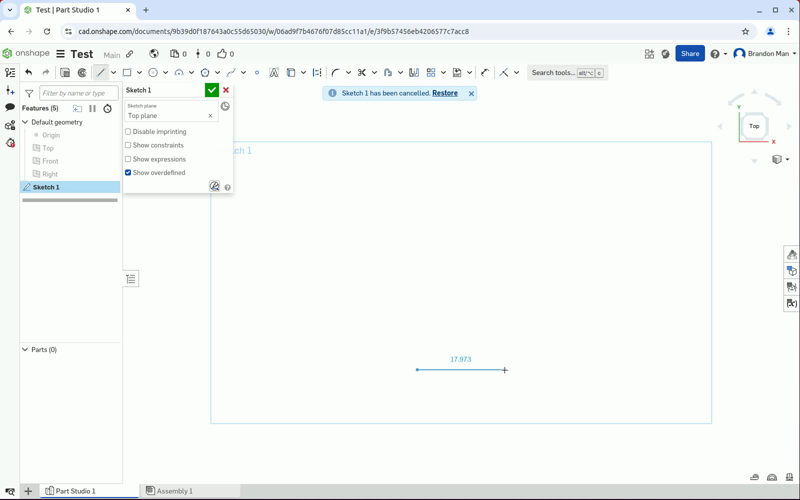
click(504, 369)
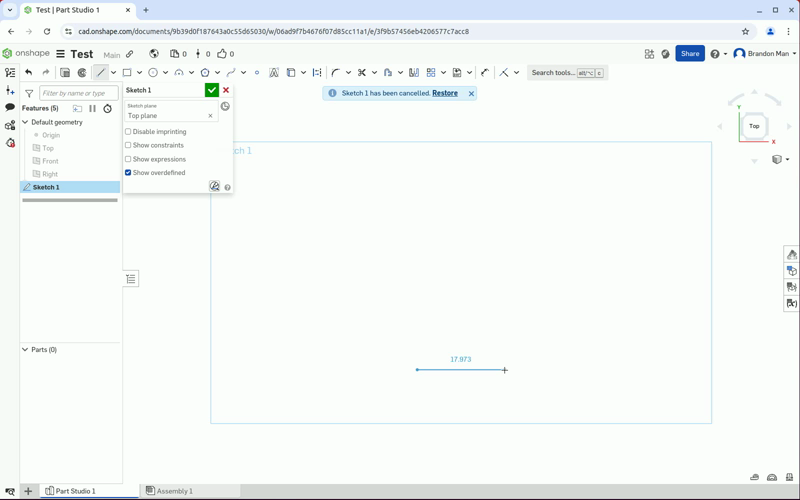
key_up(shift)
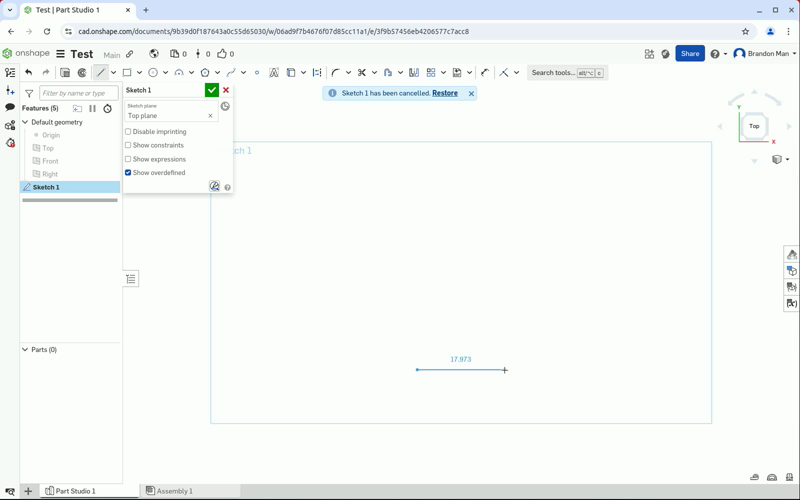
key_down(shift)
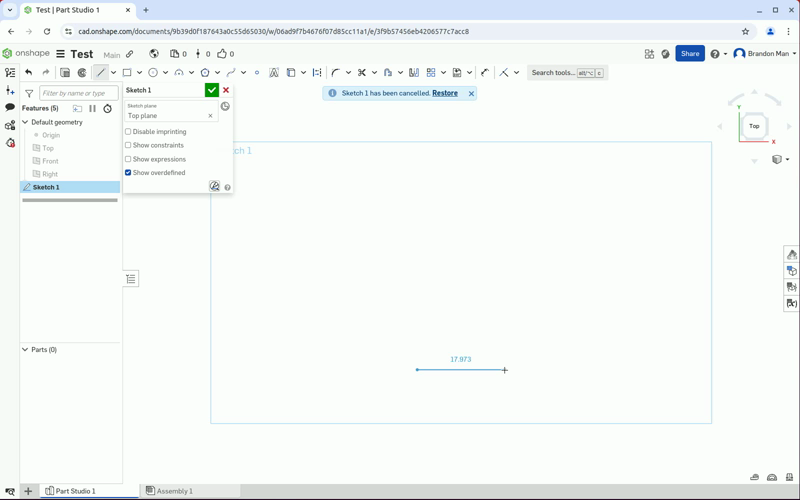
mouse_move(504, 196)
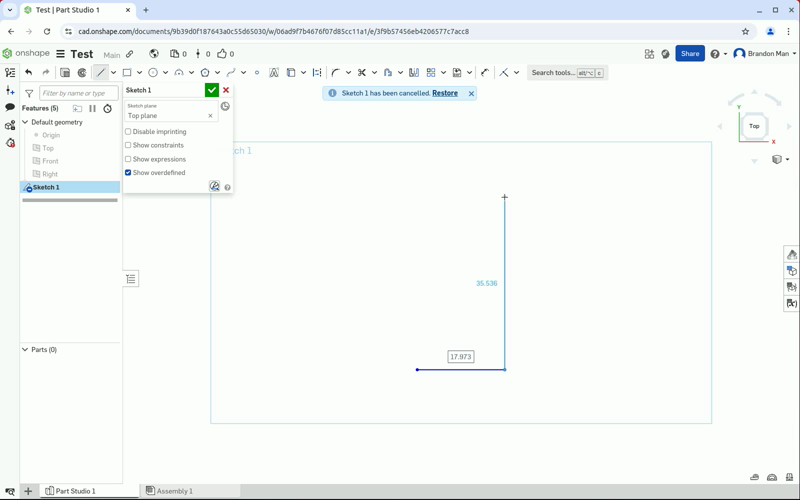
click(504, 196)
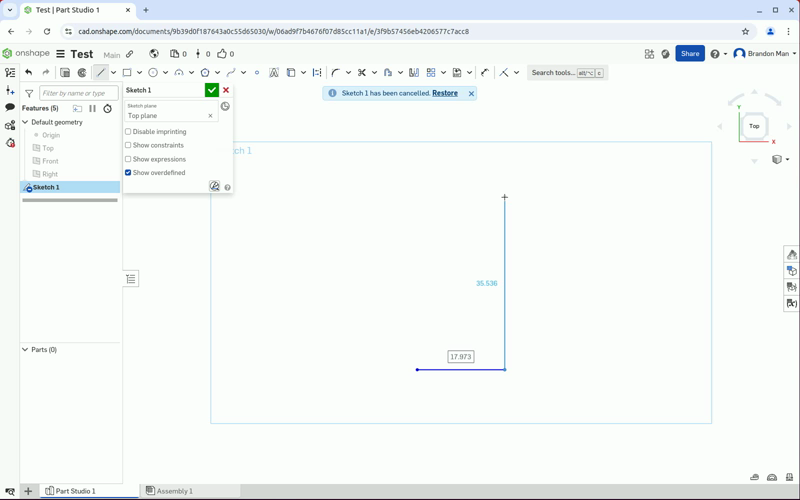
key_up(shift)
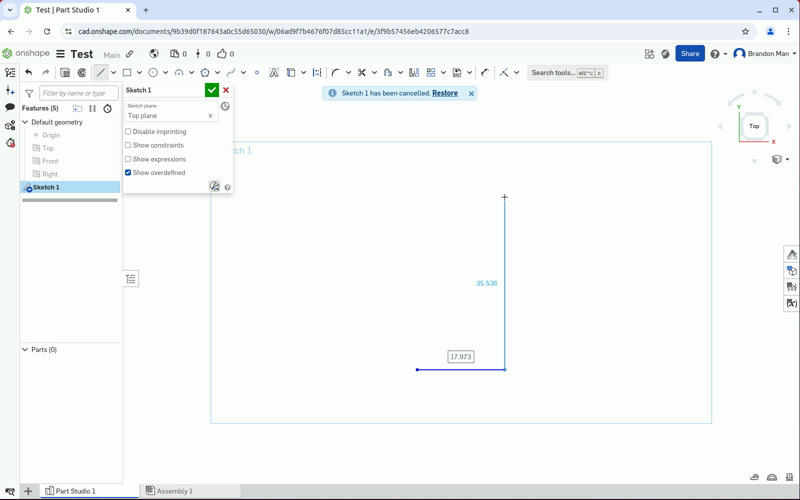
key_down(shift)
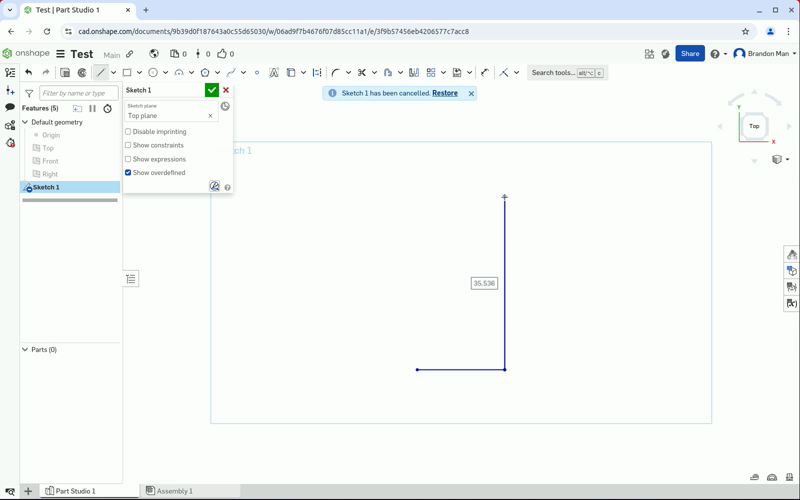
mouse_move(417, 196)
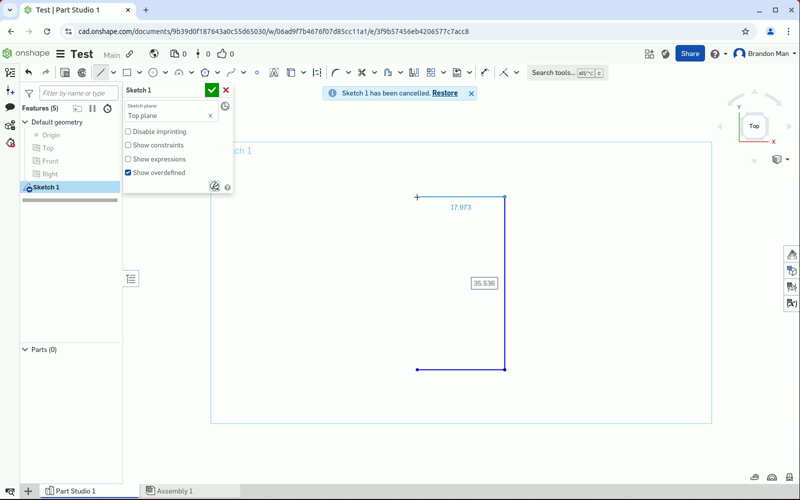
click(417, 196)
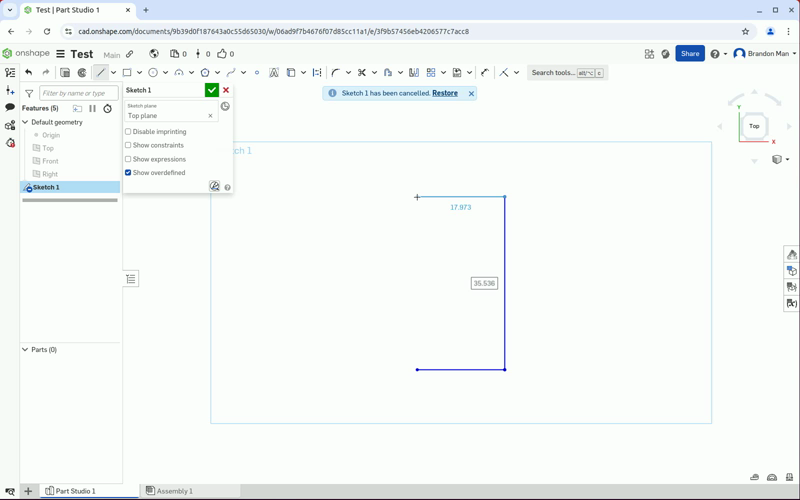
key_up(shift)
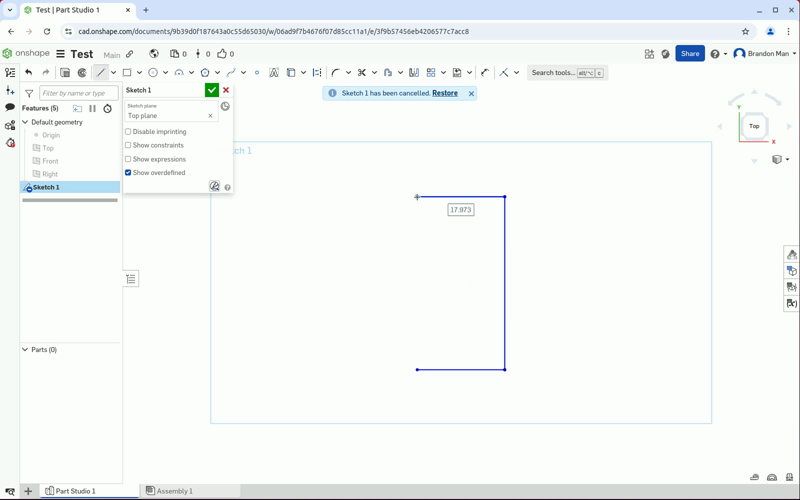
key_down(shift)
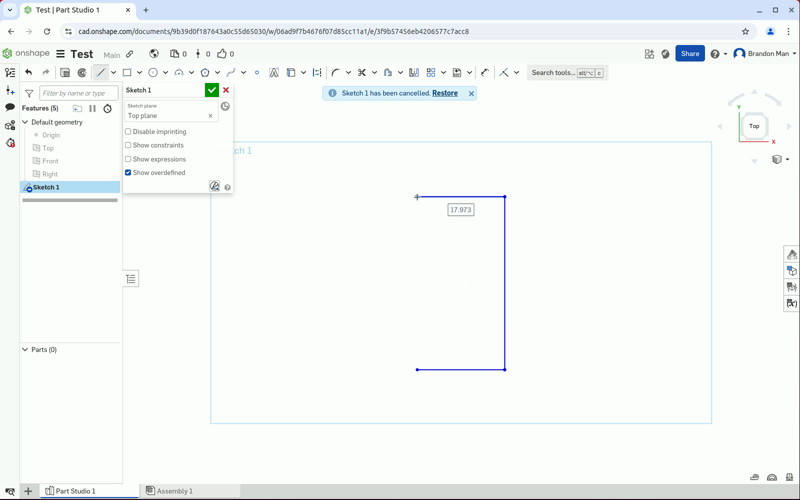
mouse_move(417, 369)
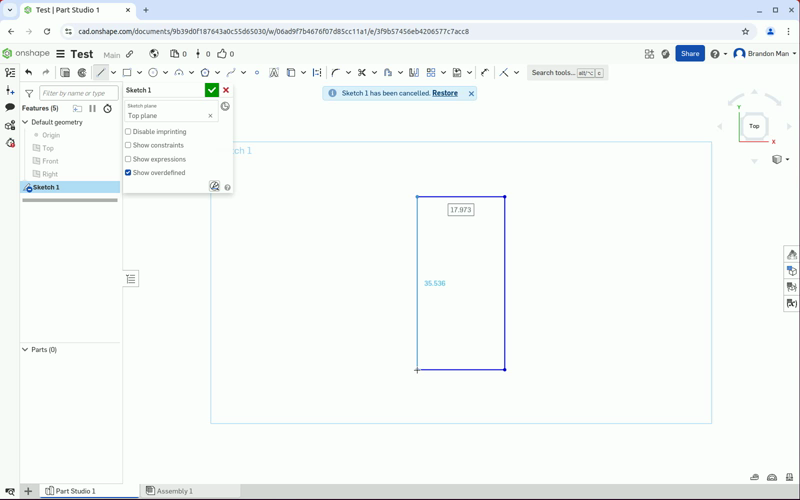
key_up(shift)
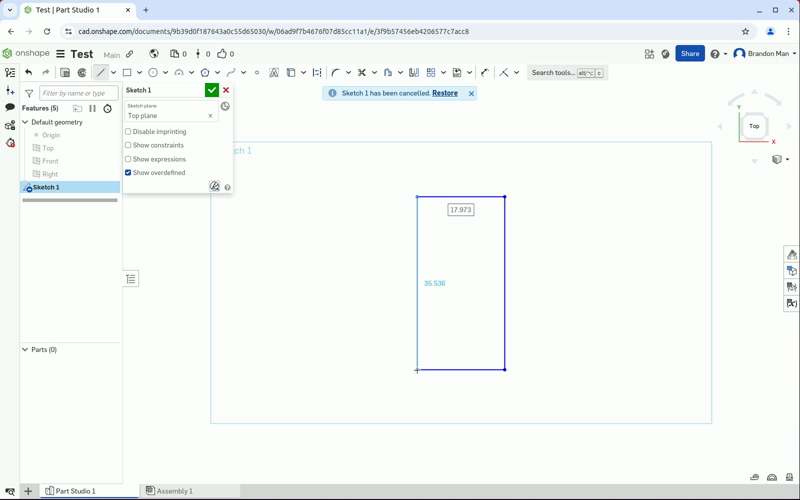
click(417, 369)
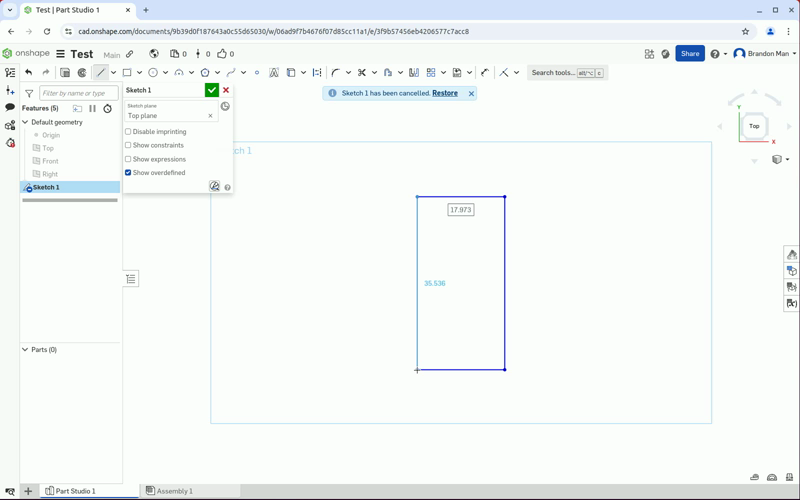
key(esc)
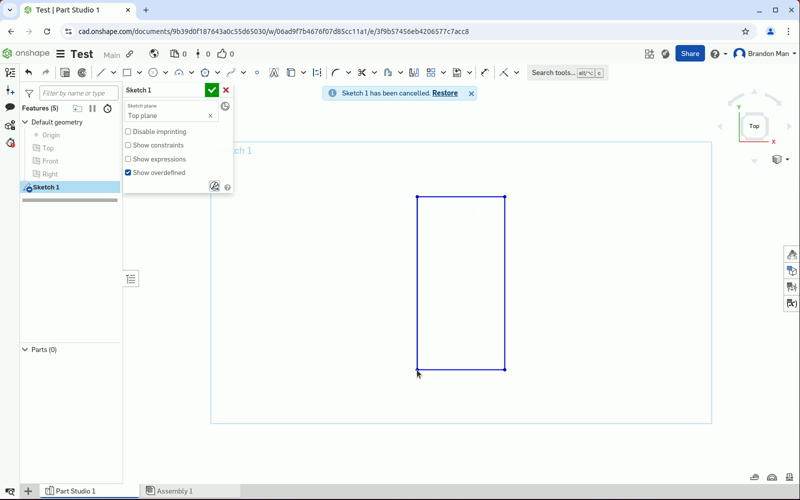
mouse_move(455, 342)
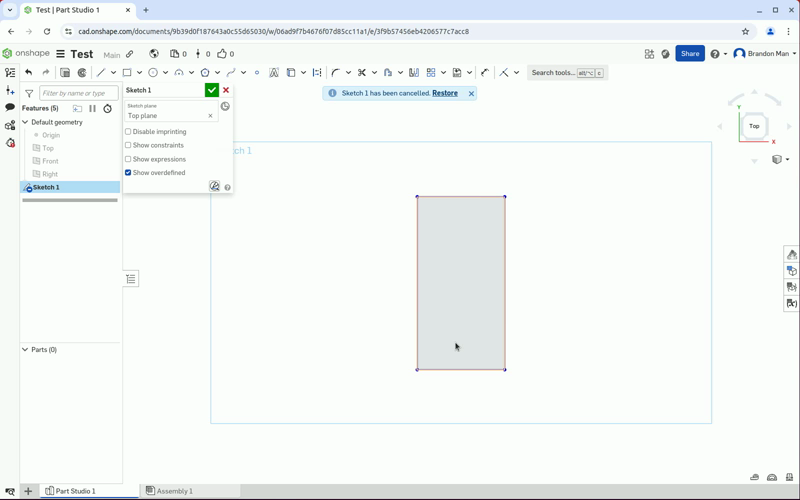
click(455, 342)
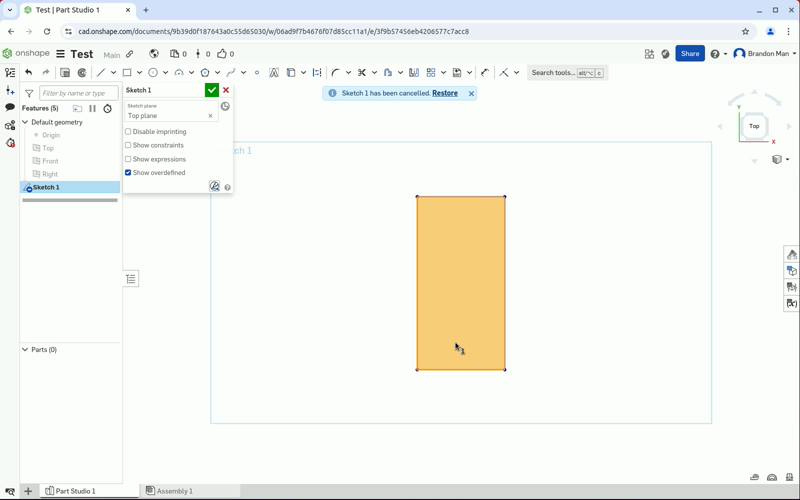
mouse_move(73, 352)
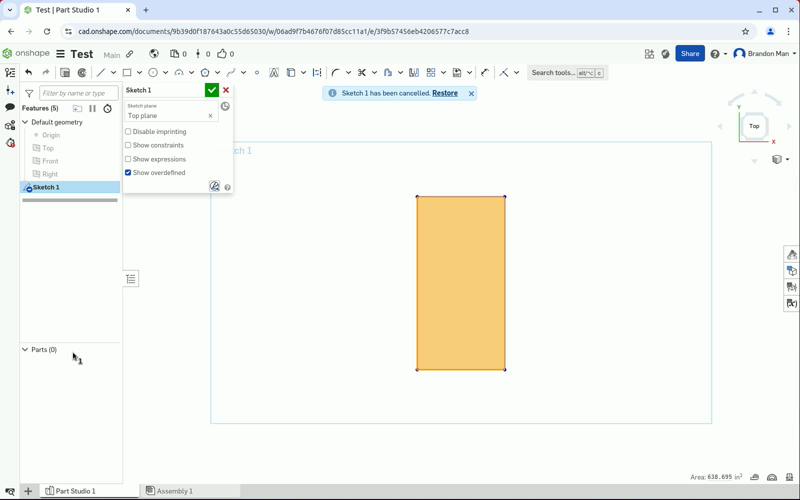
key(shift+y)
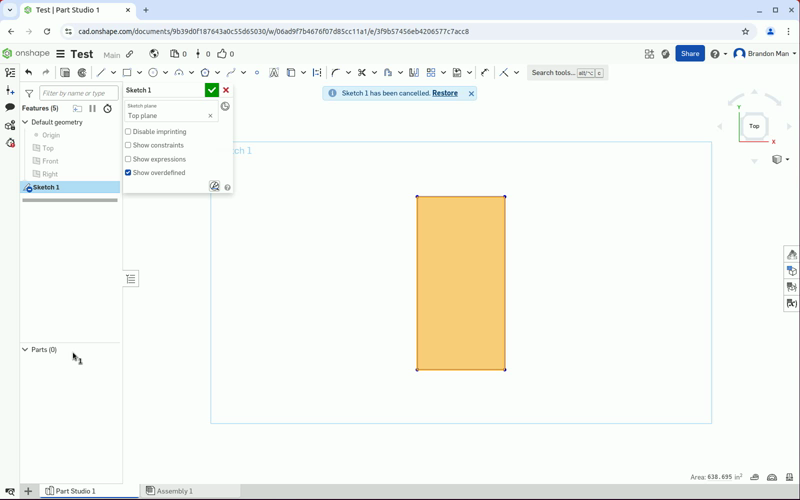
key(shift+e)
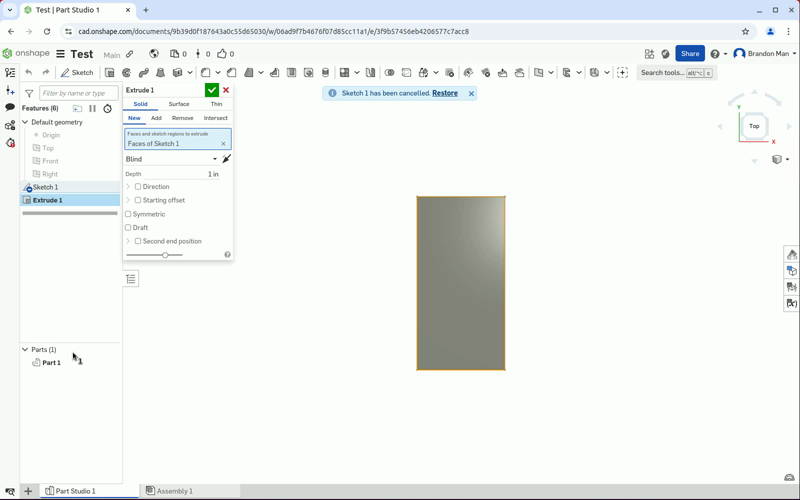
mouse_move(143, 106)
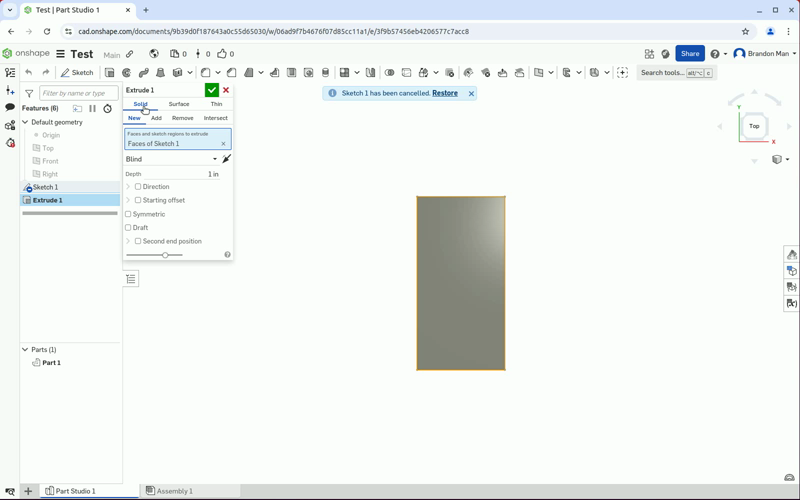
click(143, 106)
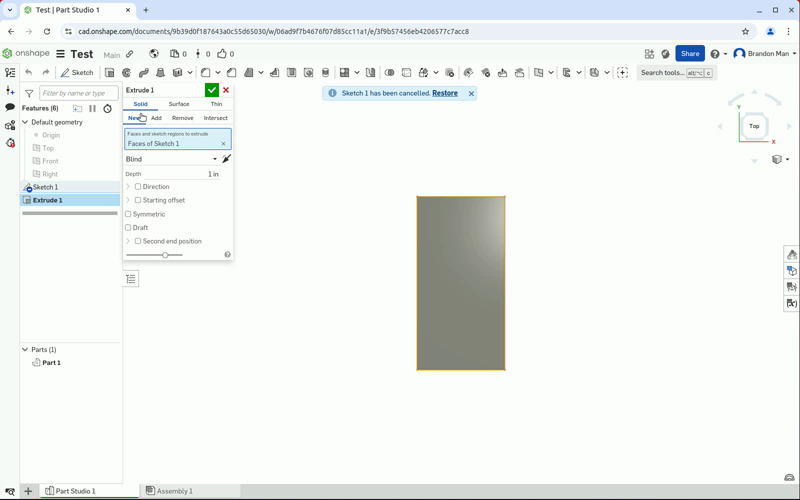
mouse_move(137, 120)
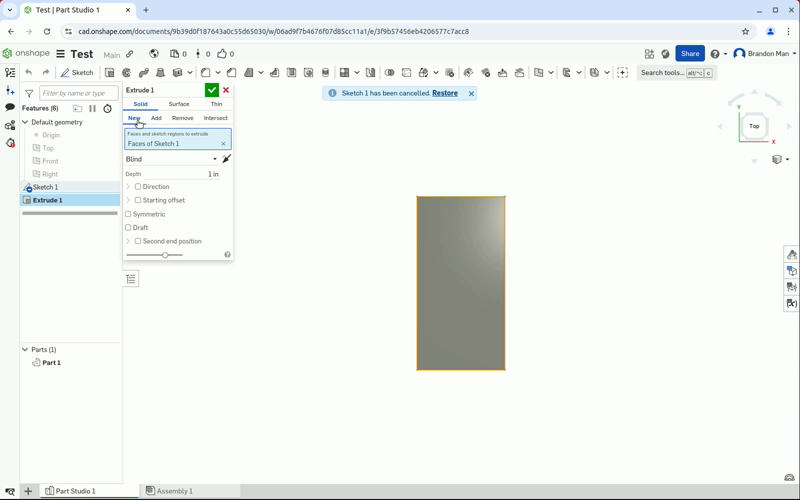
click(137, 120)
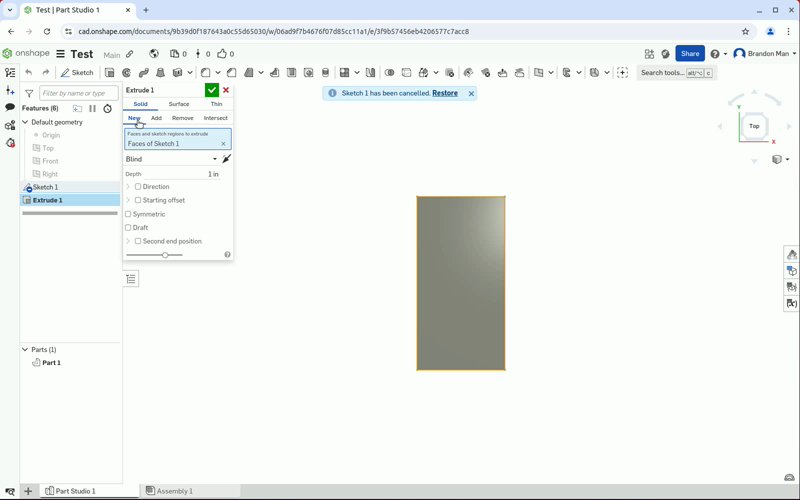
key(tab, 4)
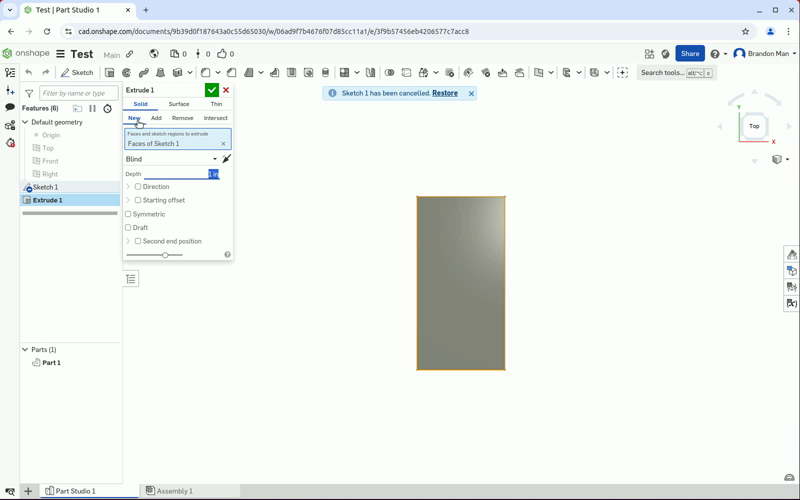
text(8.906)
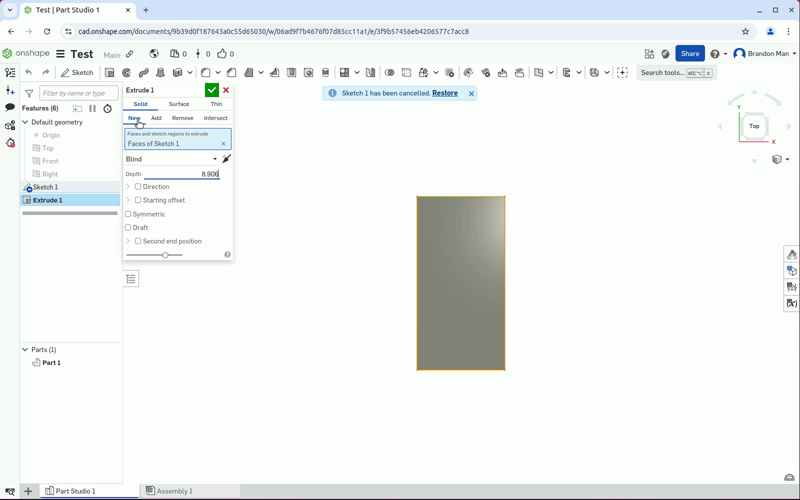
key(enter)
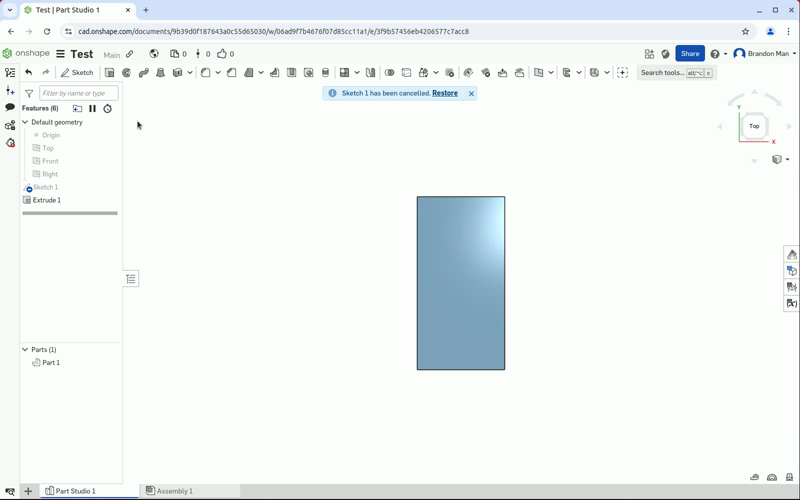
key(shift+h)
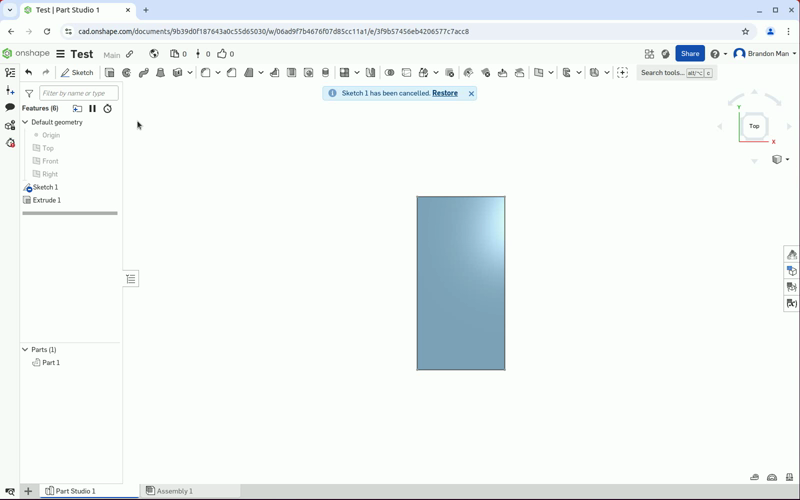
key(shift+h)
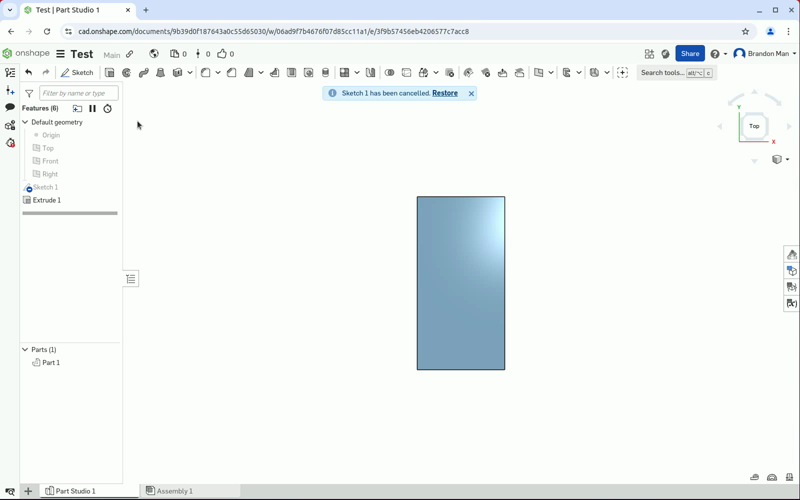
mouse_move(73, 189)
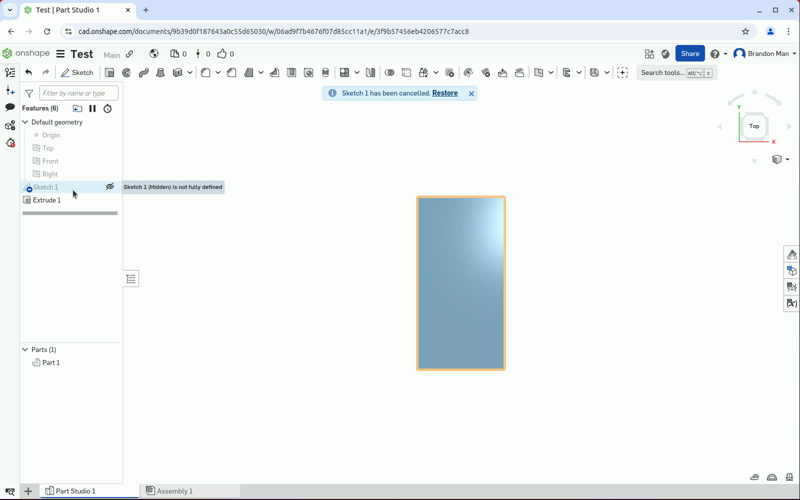
click(73, 189)
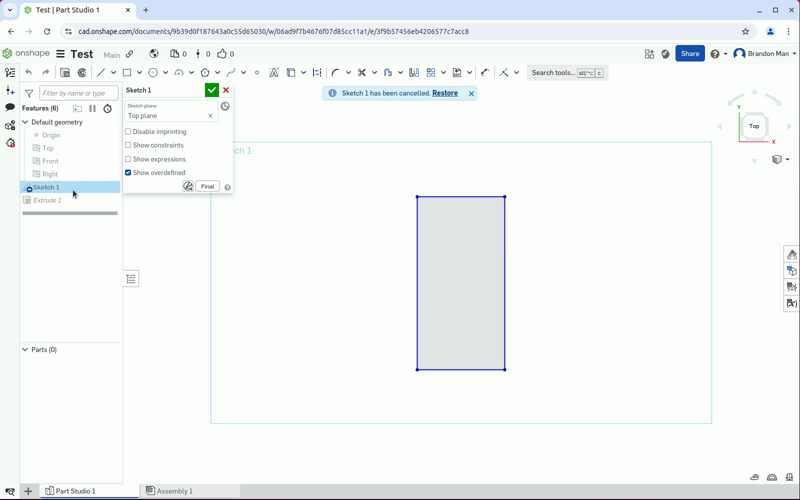
mouse_move(229, 92)
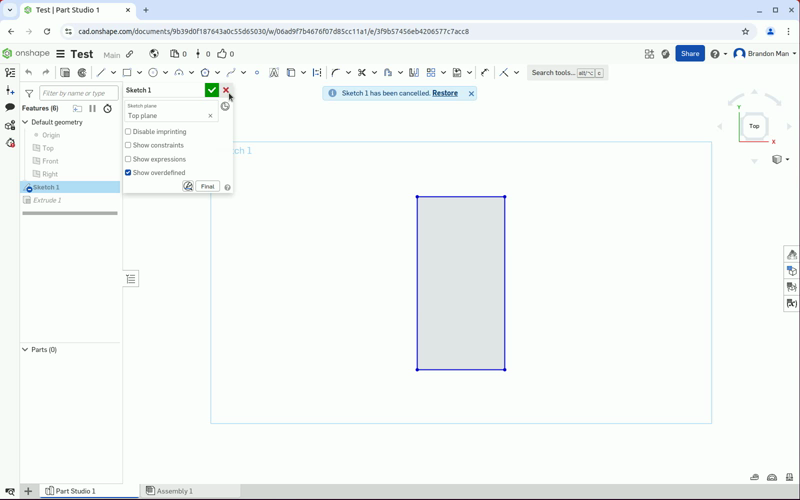
click(229, 92)
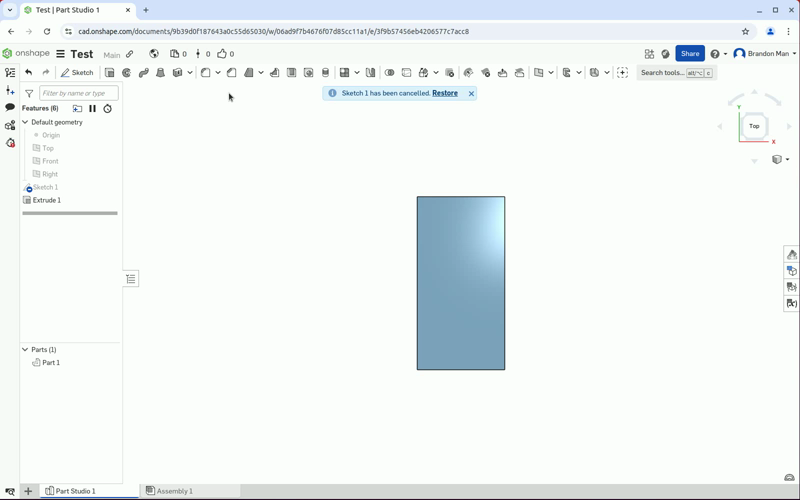
mouse_move(541, 75)
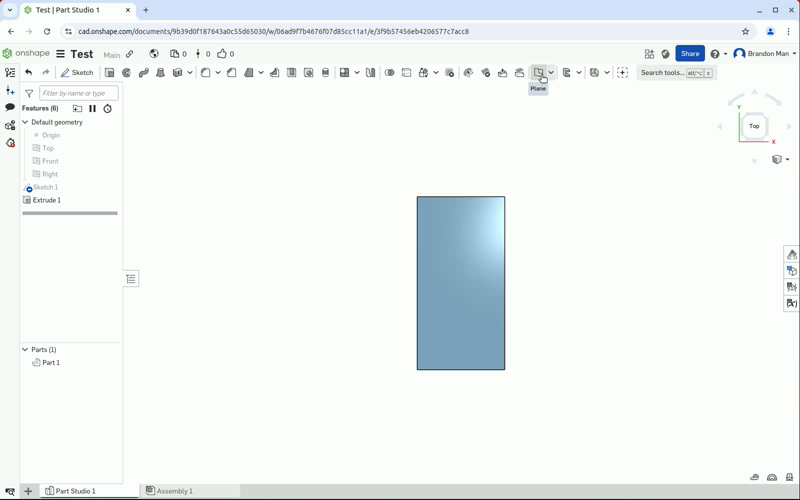
click(541, 75)
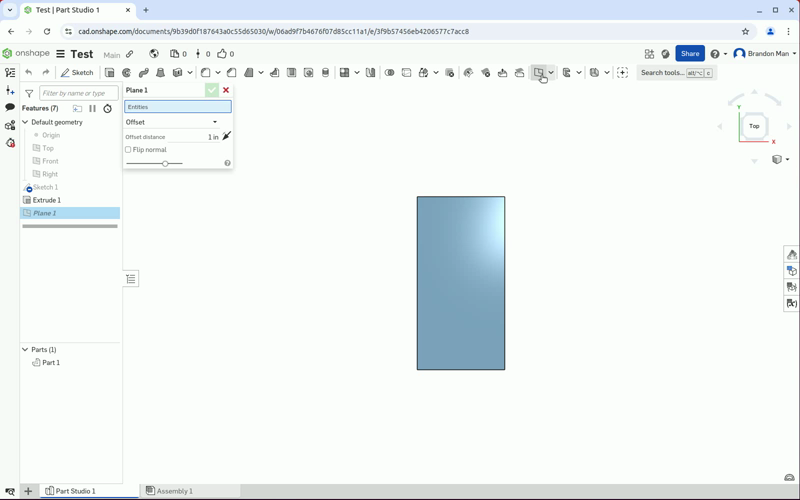
mouse_move(73, 150)
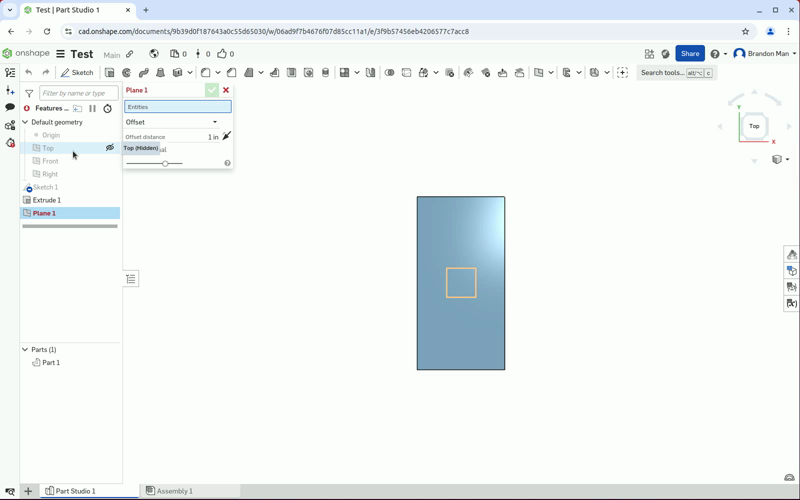
click(73, 150)
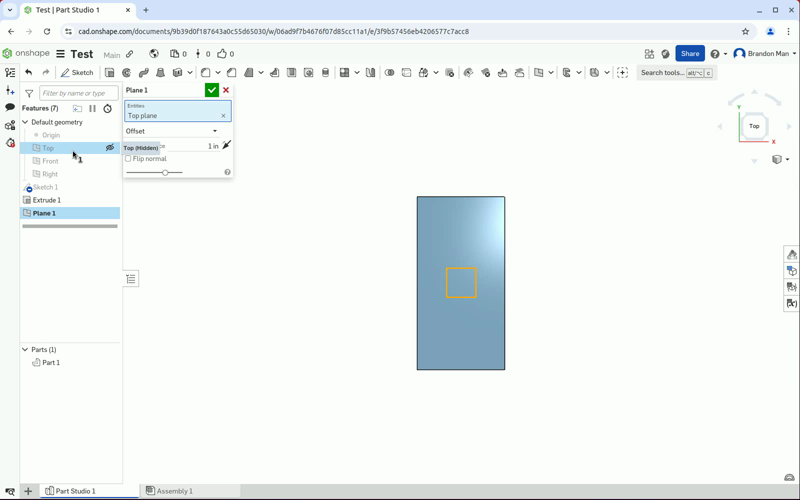
key(tab, 2)
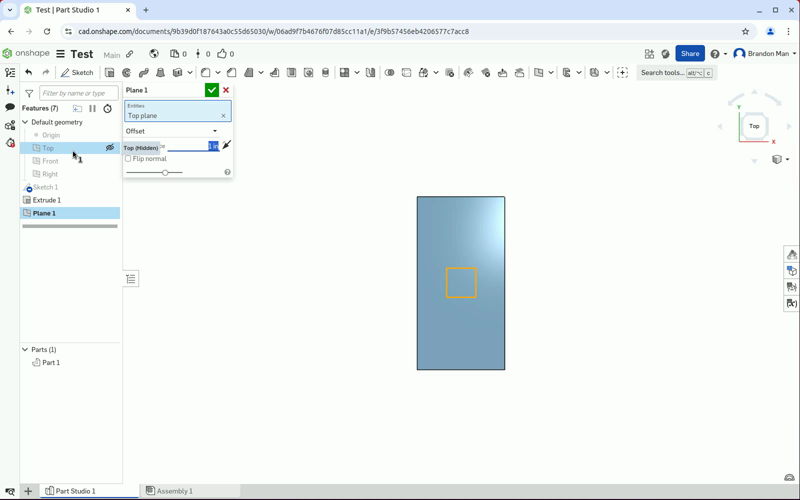
text(8.904)
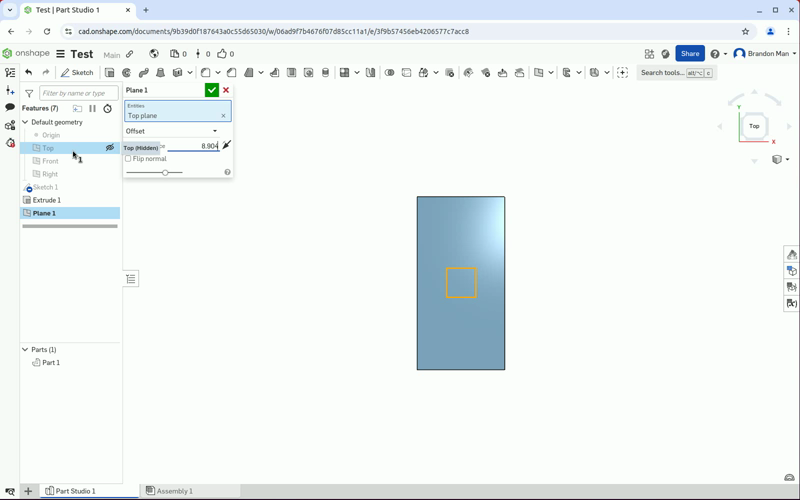
key(enter, 2)
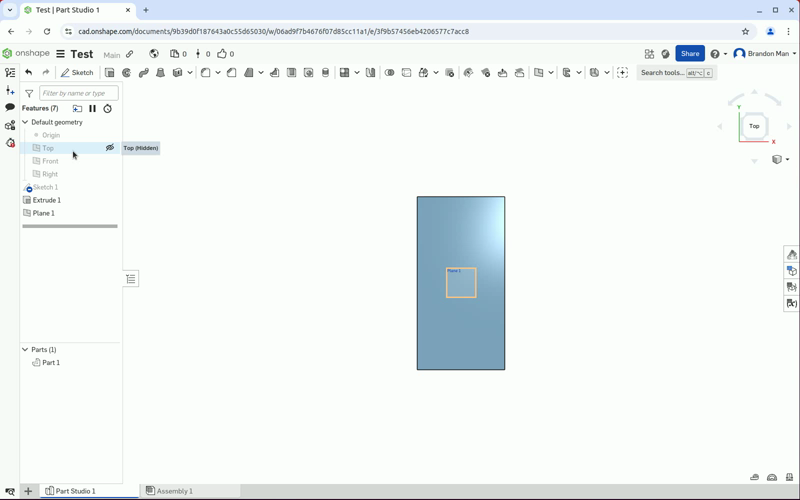
key(shift+s)
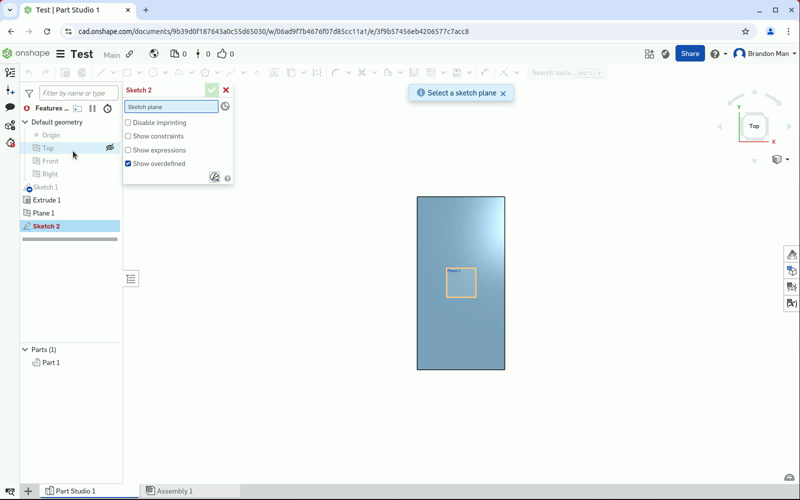
mouse_move(73, 215)
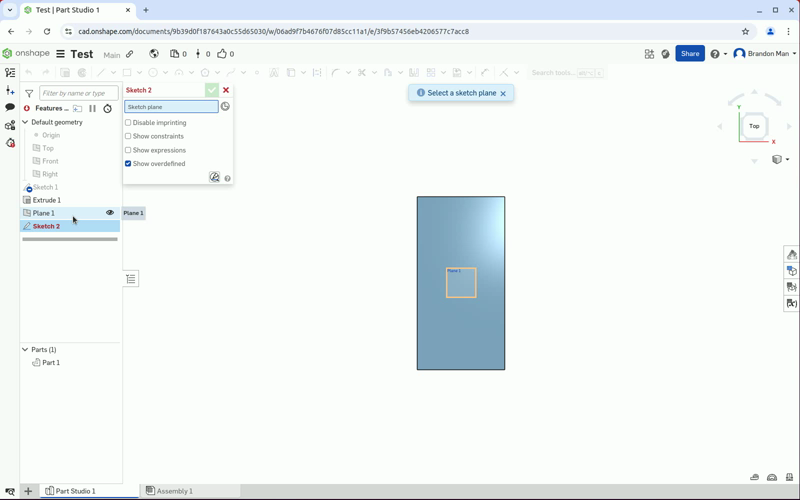
click(73, 215)
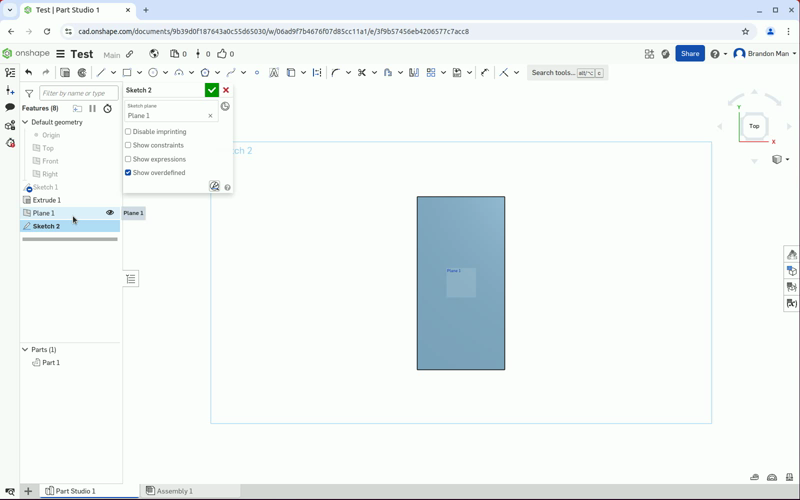
mouse_move(73, 352)
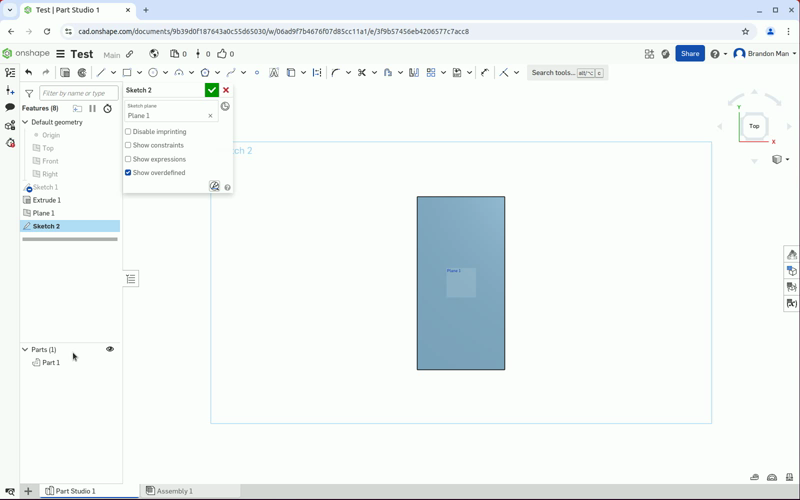
key(y)
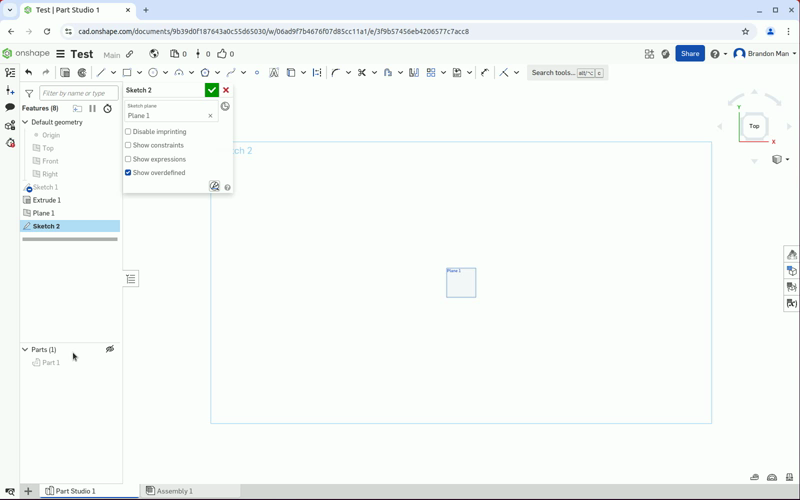
key(l)
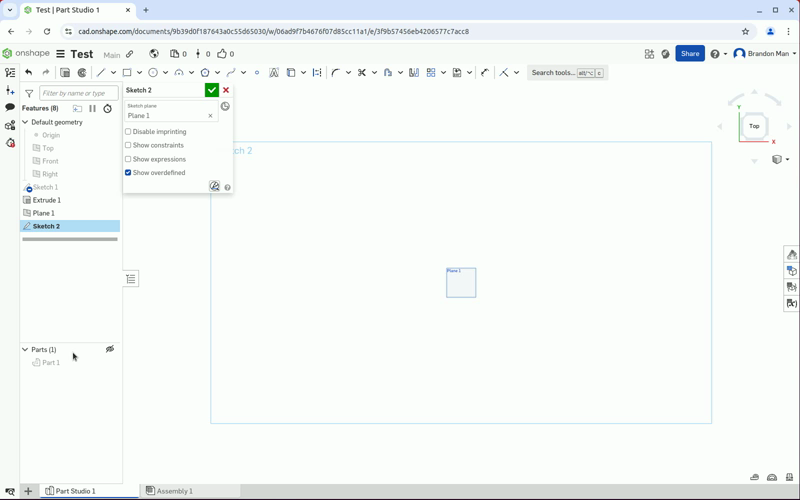
key_down(shift)
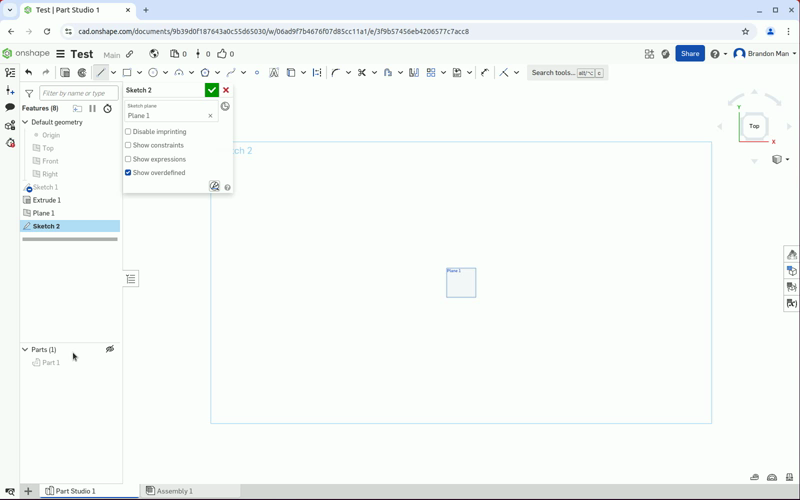
mouse_move(417, 231)
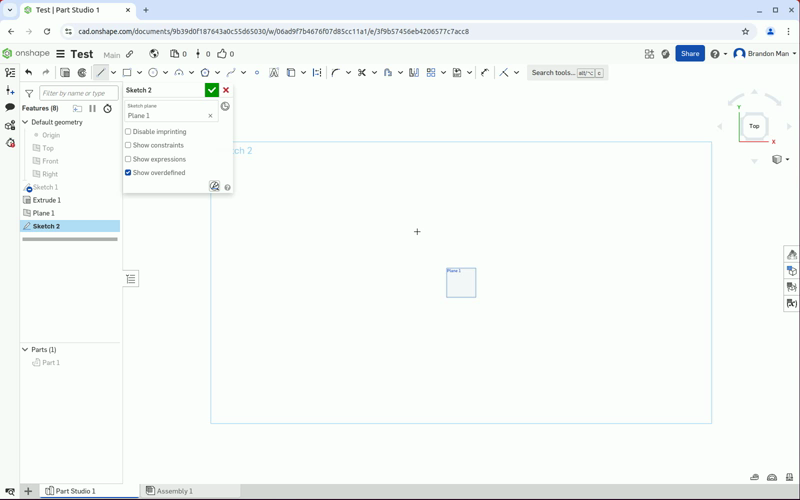
click(417, 231)
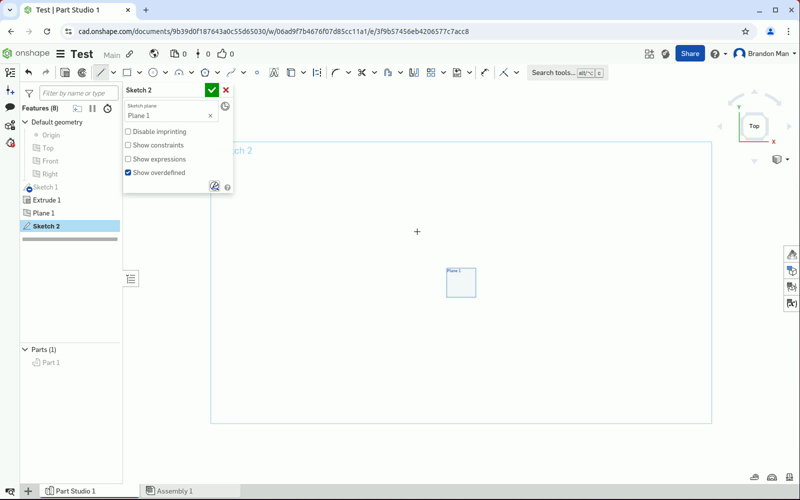
key_up(shift)
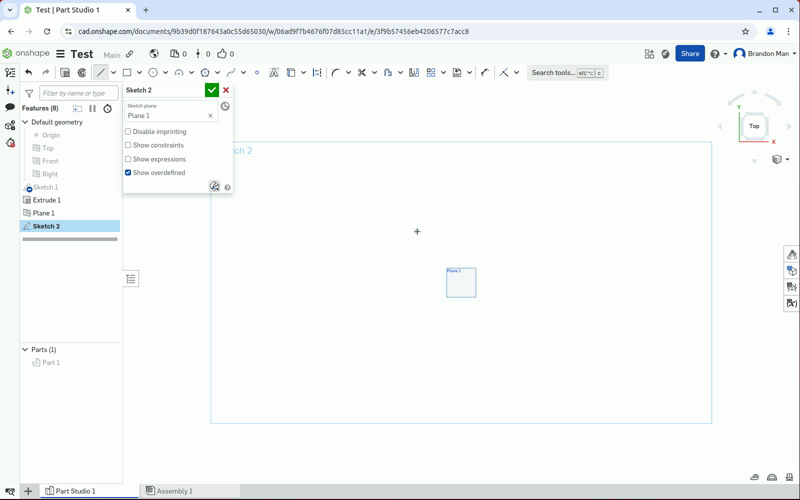
key_down(shift)
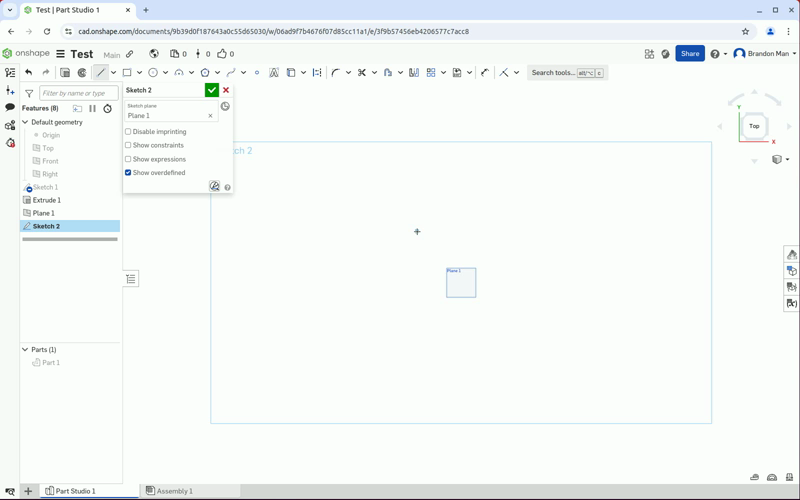
mouse_move(504, 231)
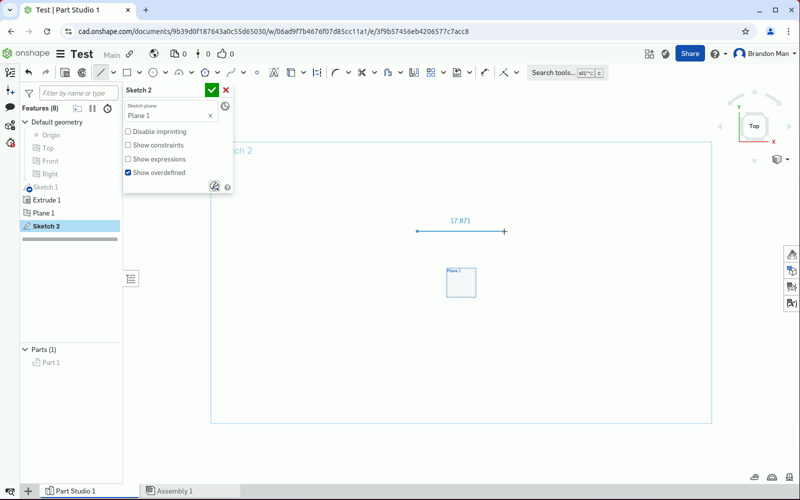
click(504, 231)
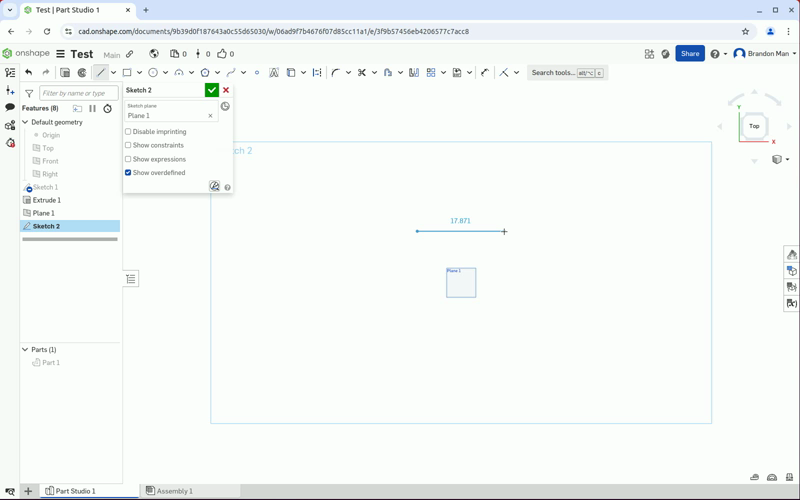
key_up(shift)
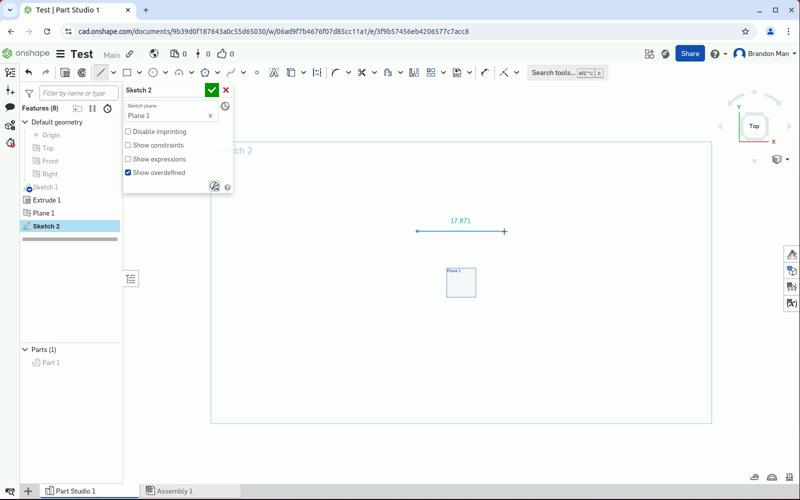
key_down(shift)
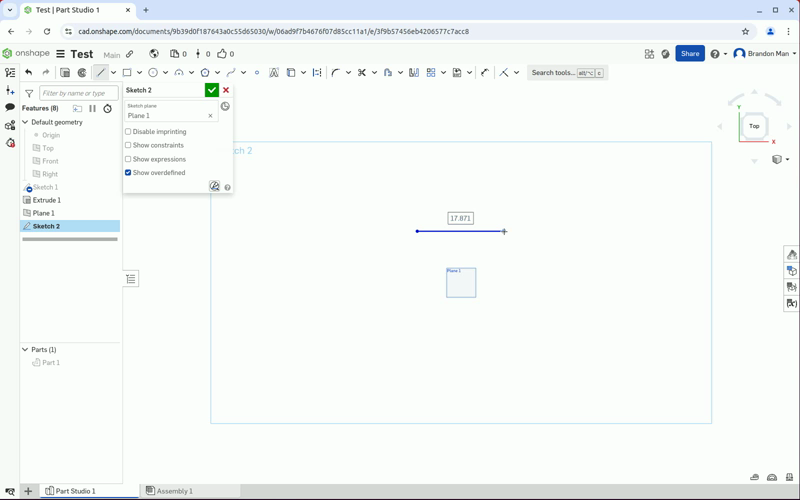
mouse_move(534, 231)
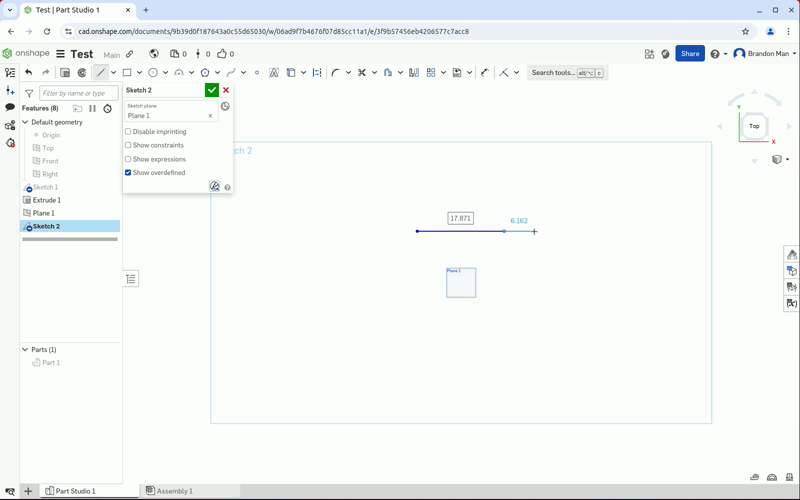
mouse_move(504, 196)
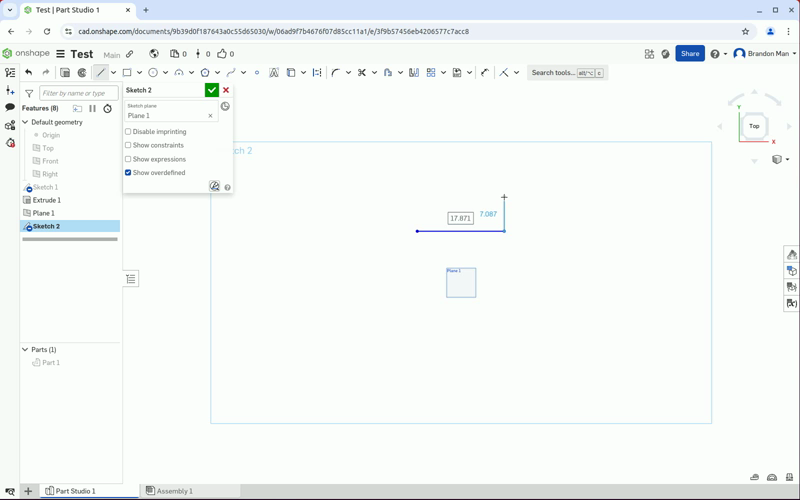
click(504, 196)
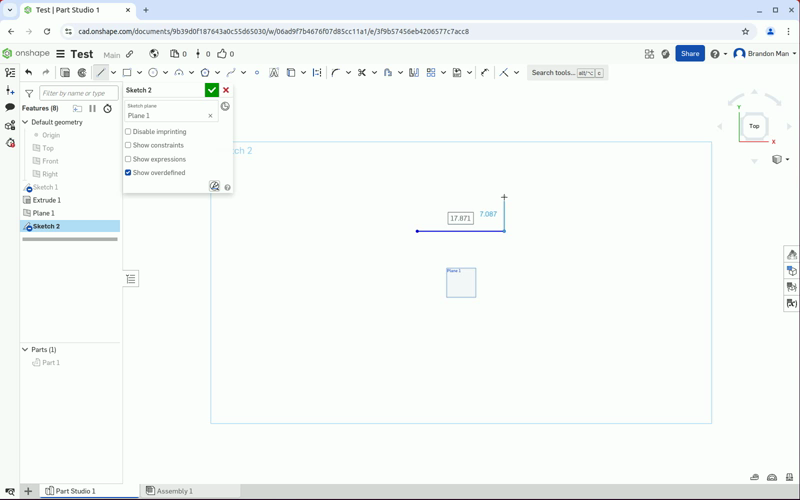
key_up(shift)
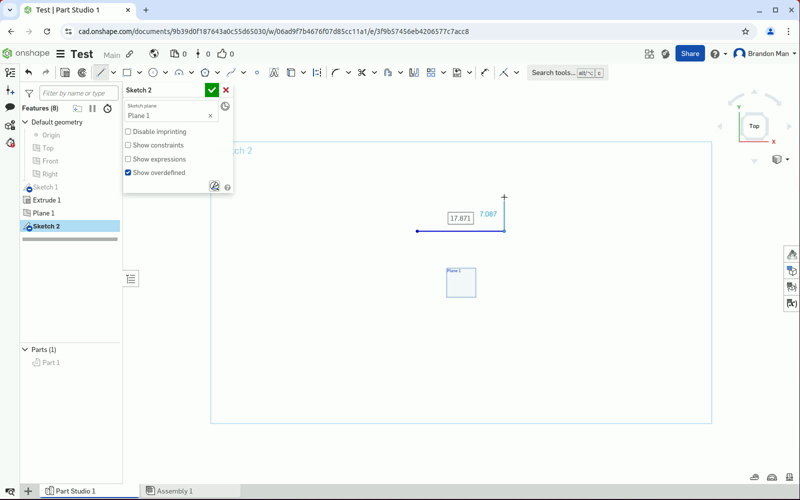
key_down(shift)
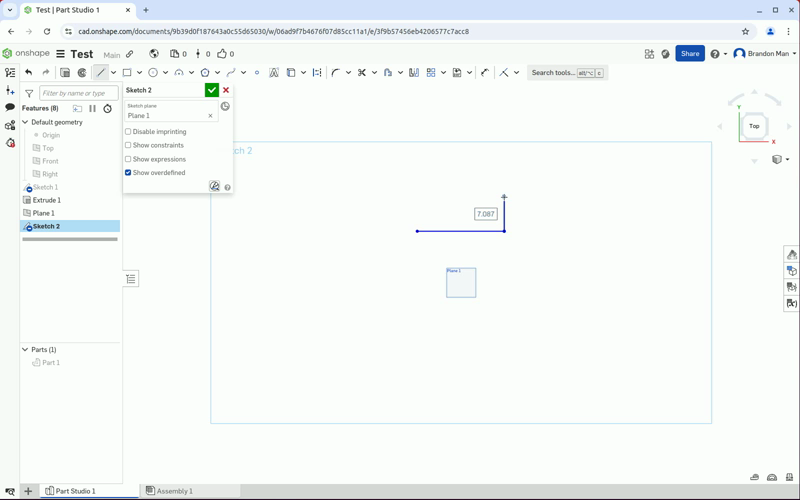
mouse_move(417, 196)
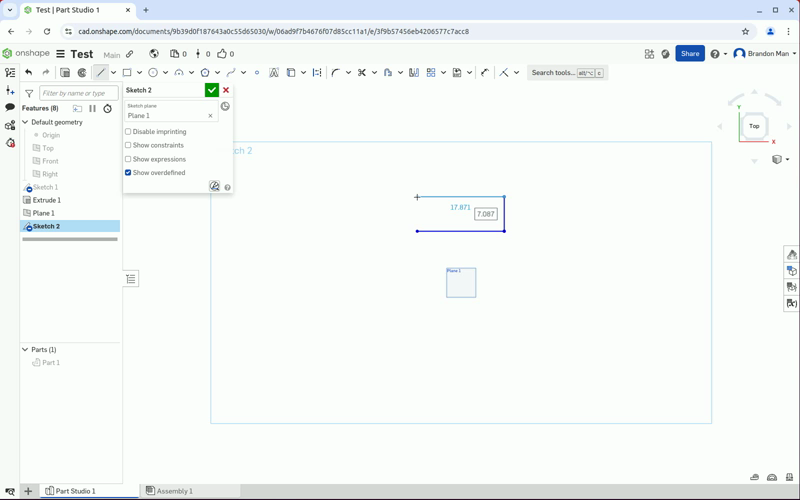
click(417, 196)
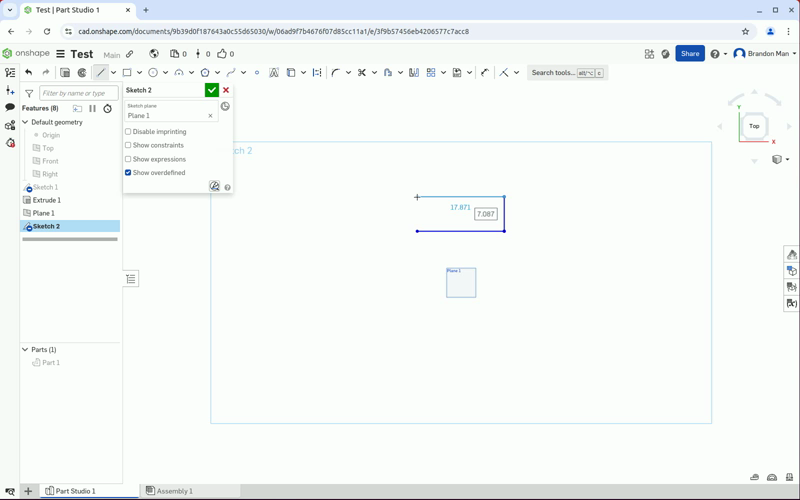
key_up(shift)
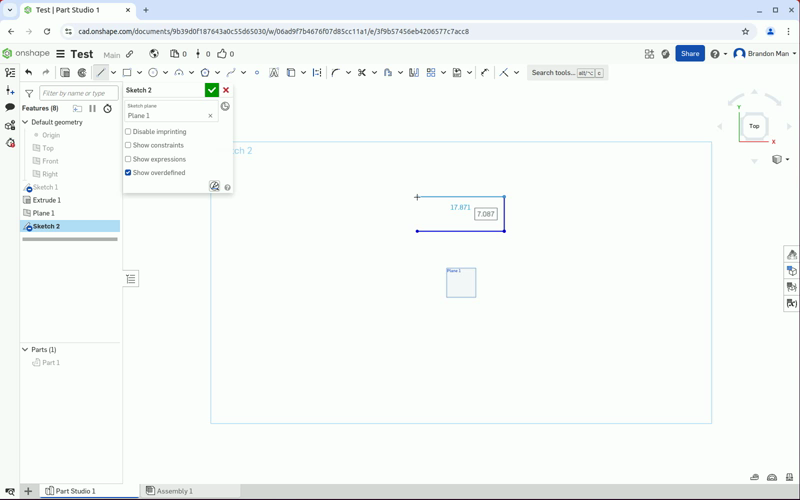
mouse_move(447, 196)
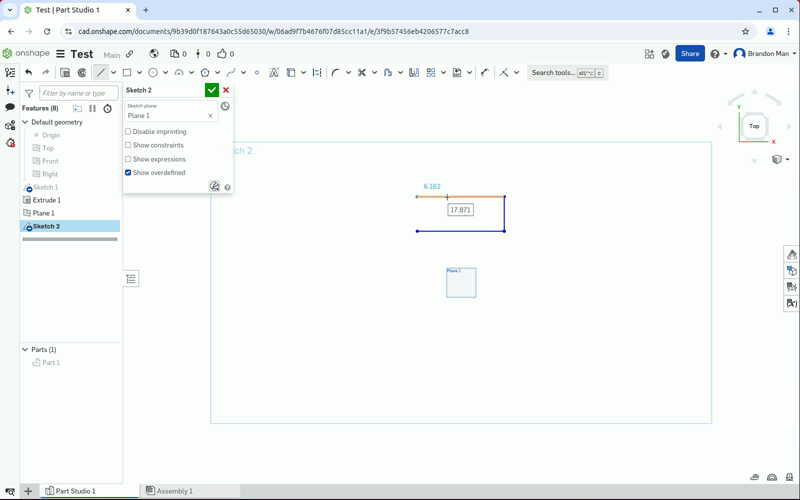
key_down(shift)
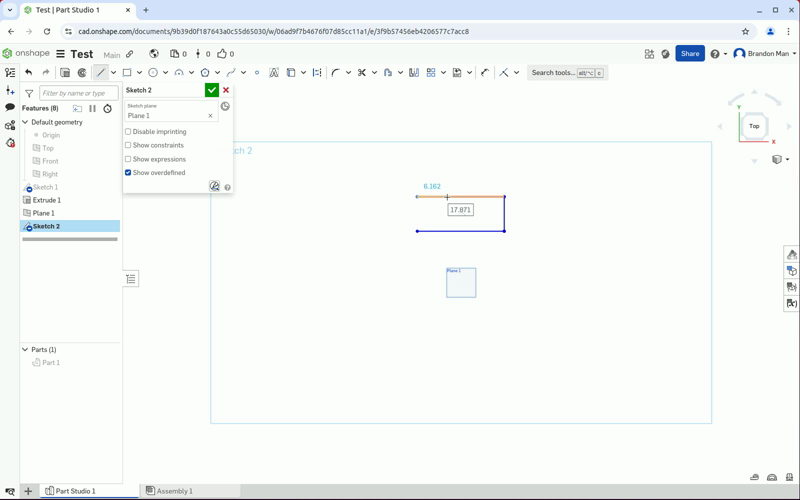
mouse_move(417, 231)
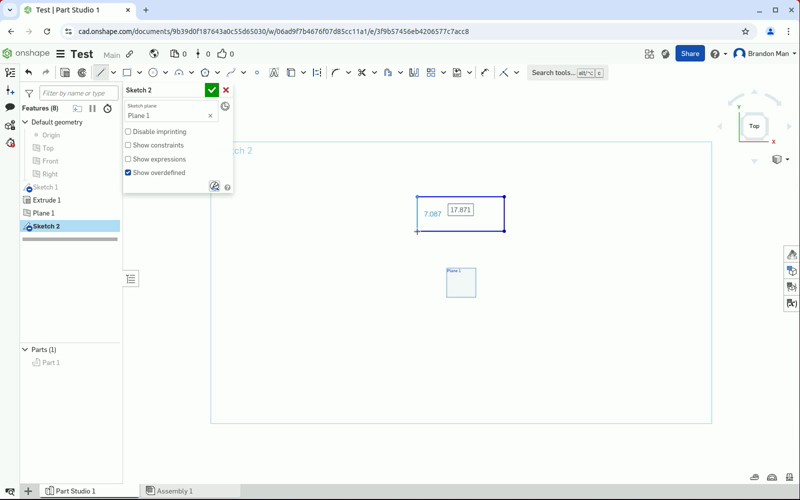
key_up(shift)
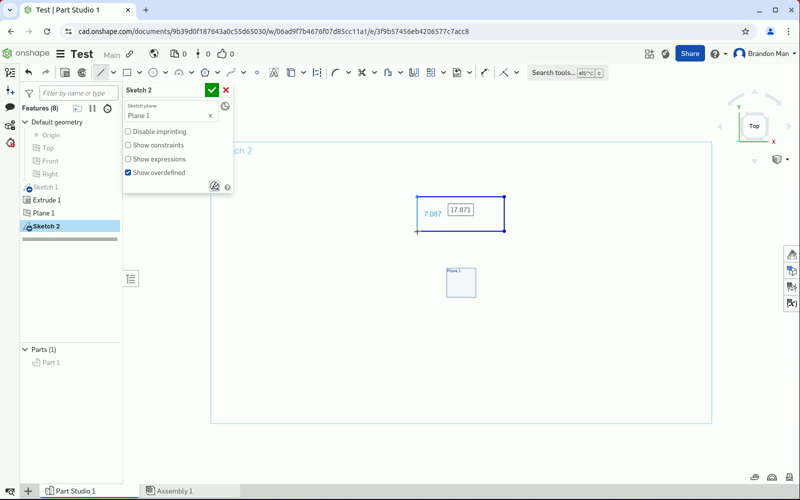
click(417, 231)
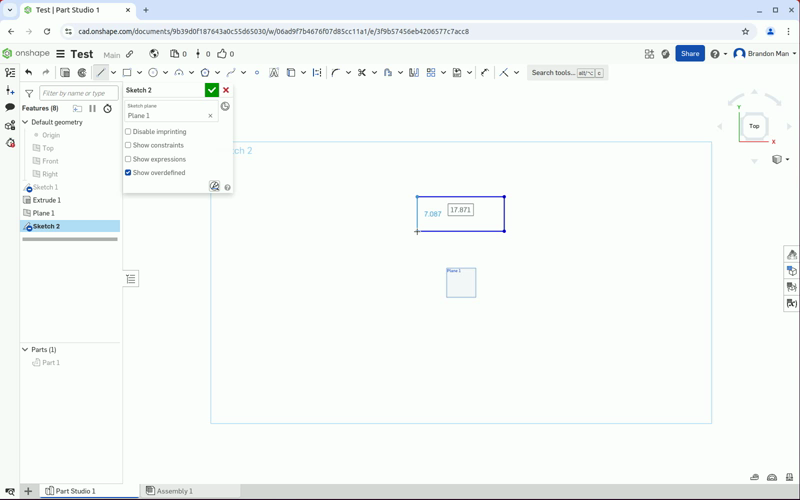
key(esc)
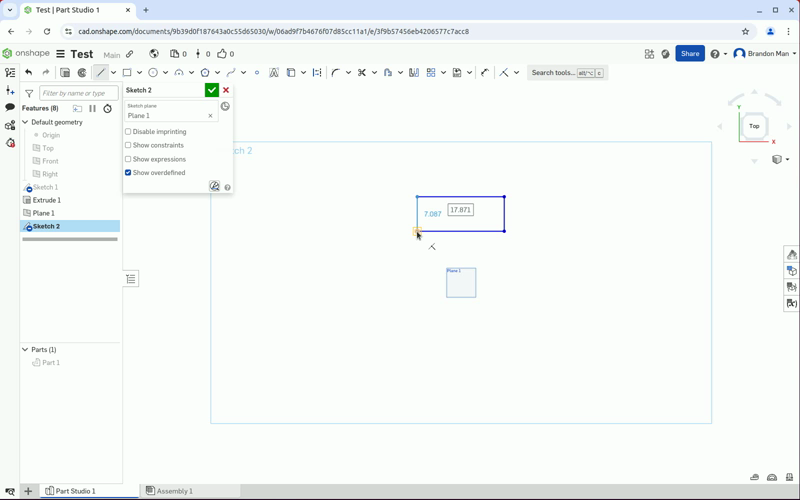
mouse_move(470, 225)
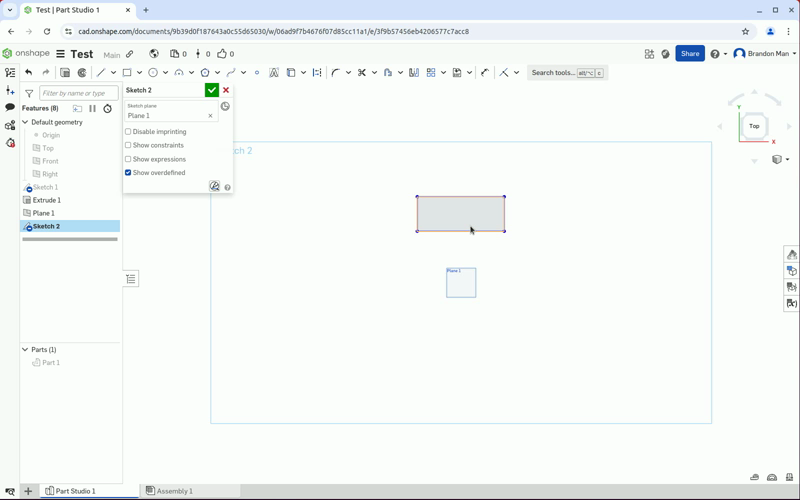
click(470, 225)
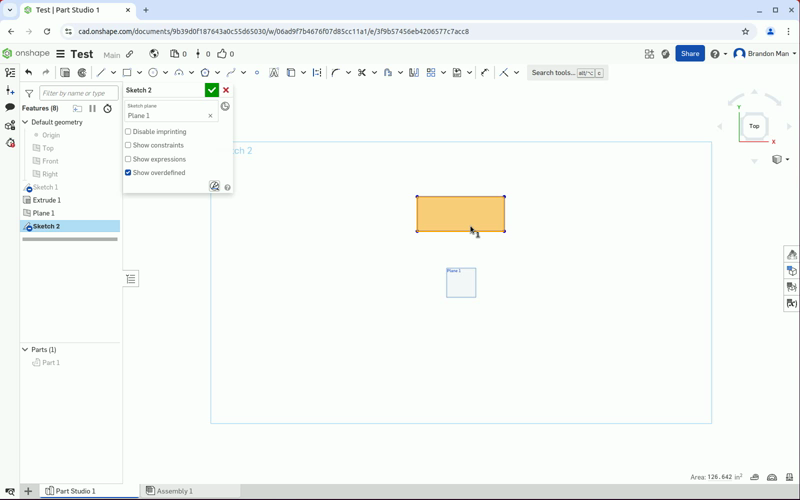
mouse_move(73, 352)
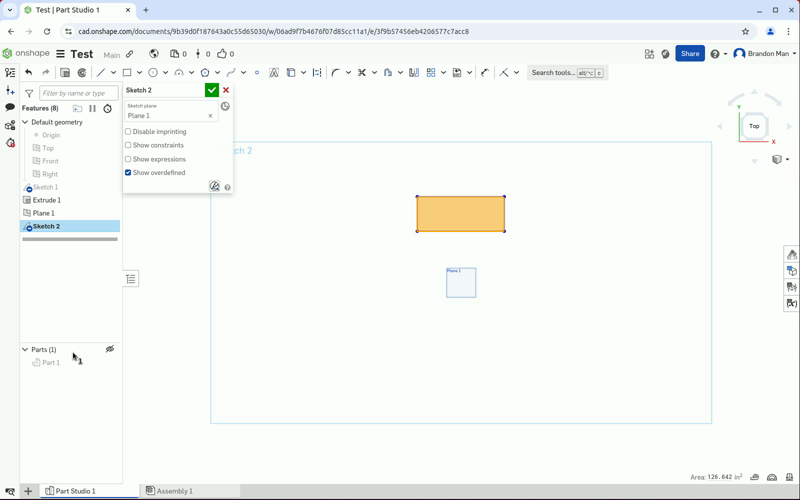
key(shift+y)
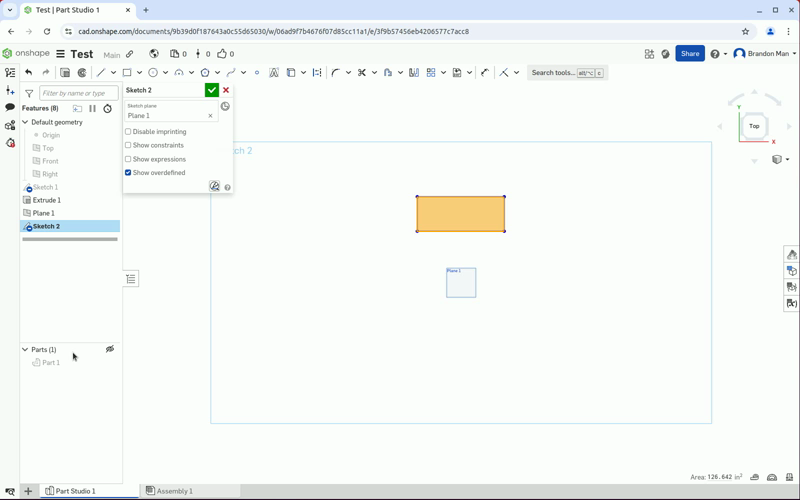
key(shift+e)
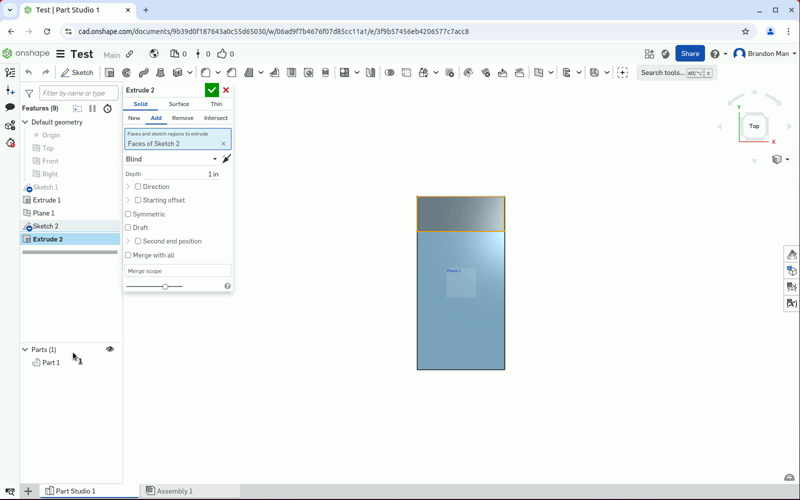
mouse_move(143, 106)
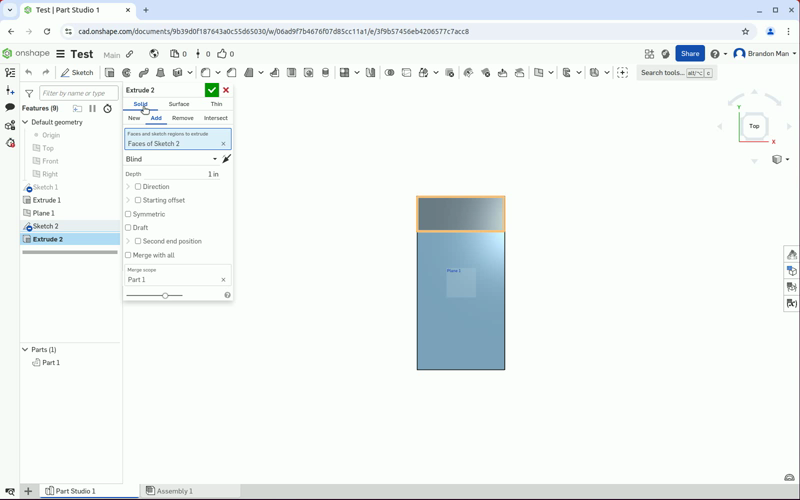
click(143, 106)
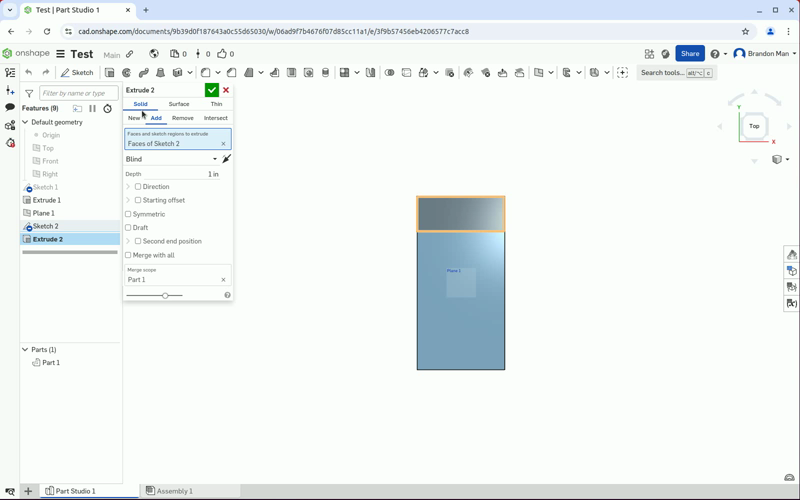
mouse_move(137, 120)
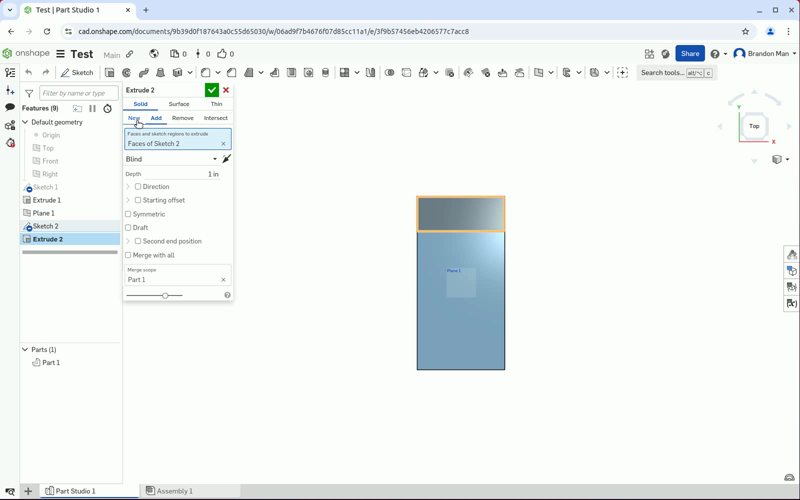
click(137, 120)
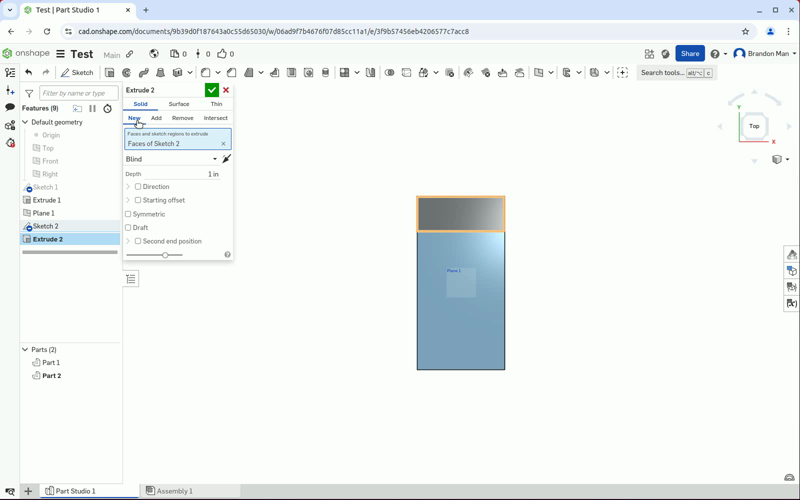
key(tab, 4)
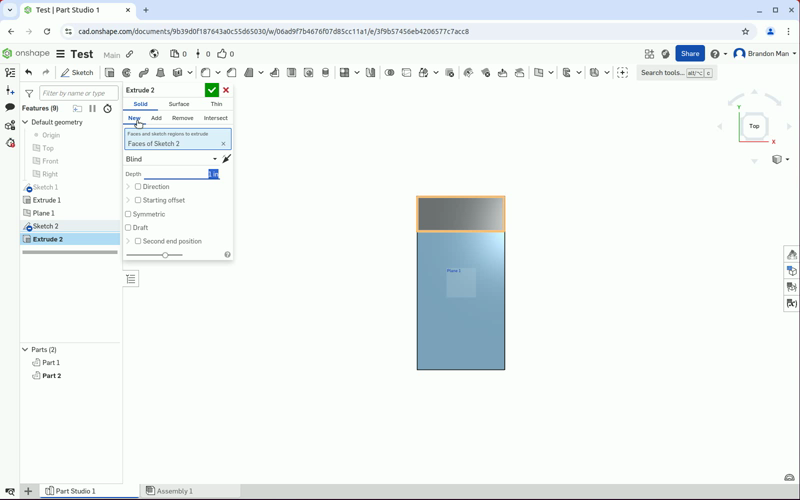
text(14.202)
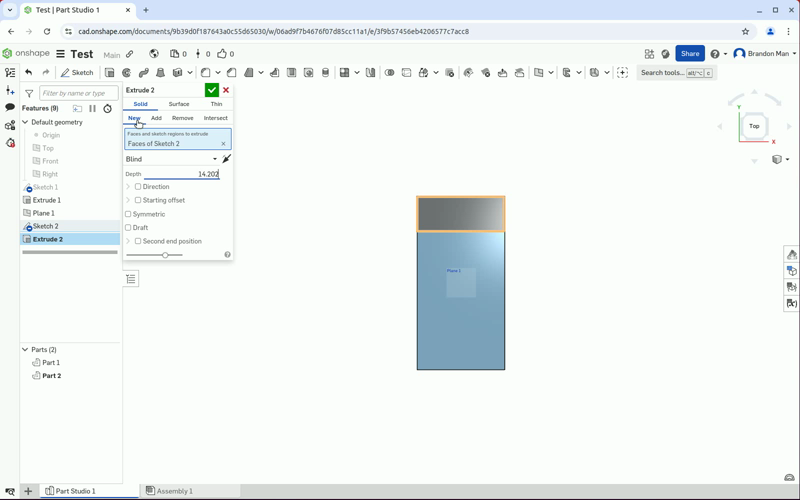
key(enter)
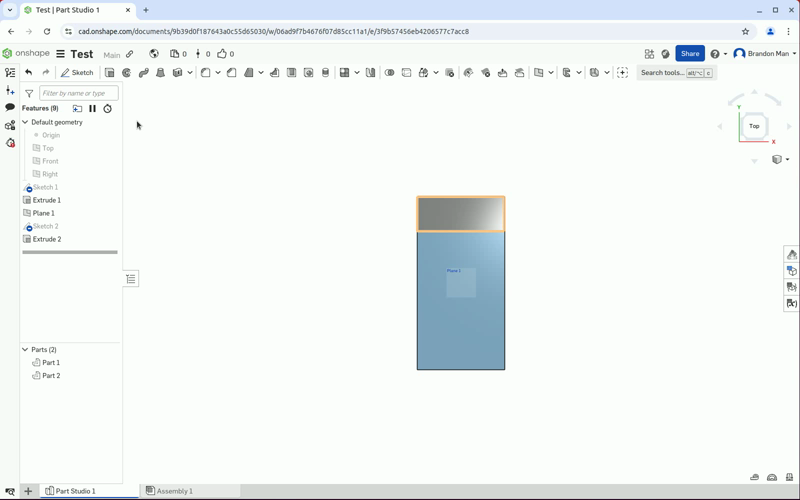
key(shift+h)
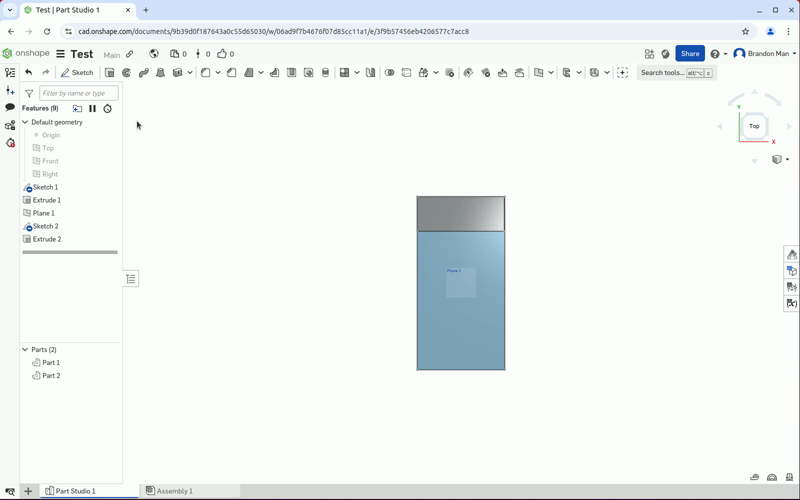
key(shift+h)
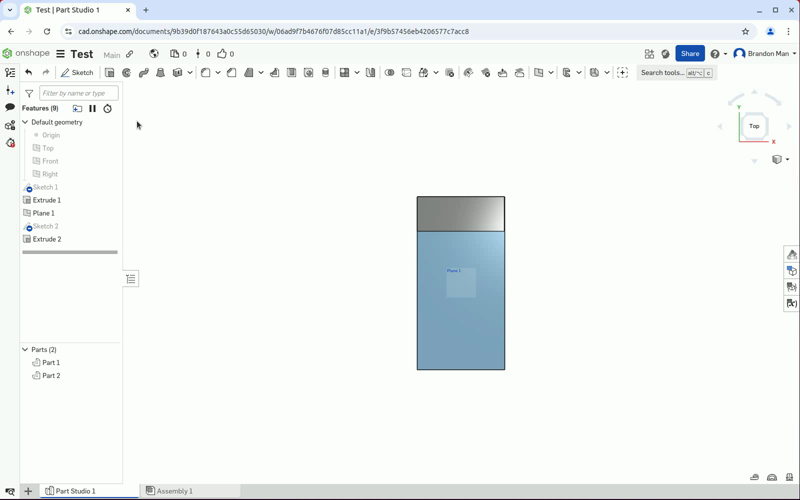
mouse_move(73, 189)
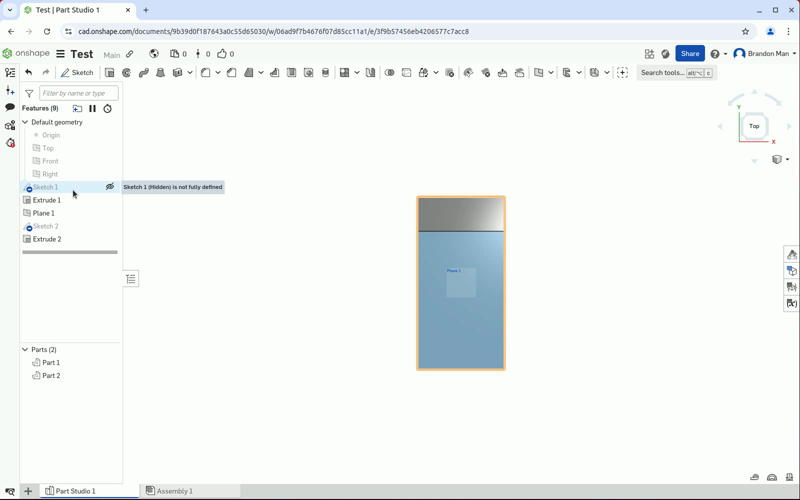
click(73, 189)
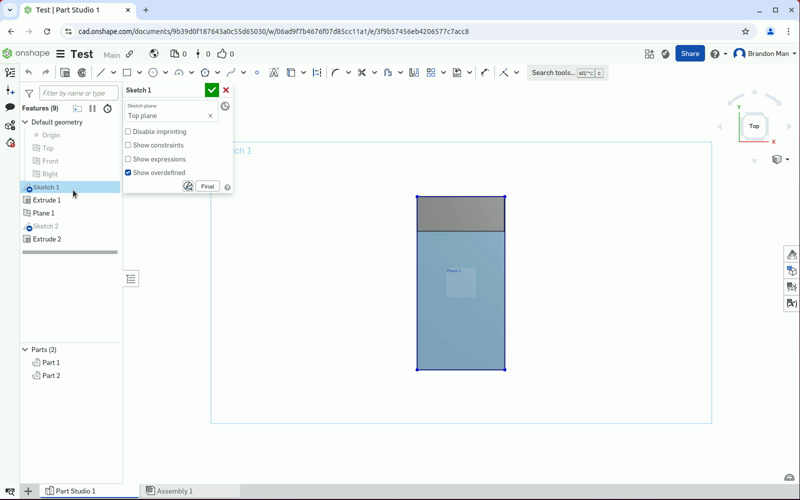
mouse_move(229, 92)
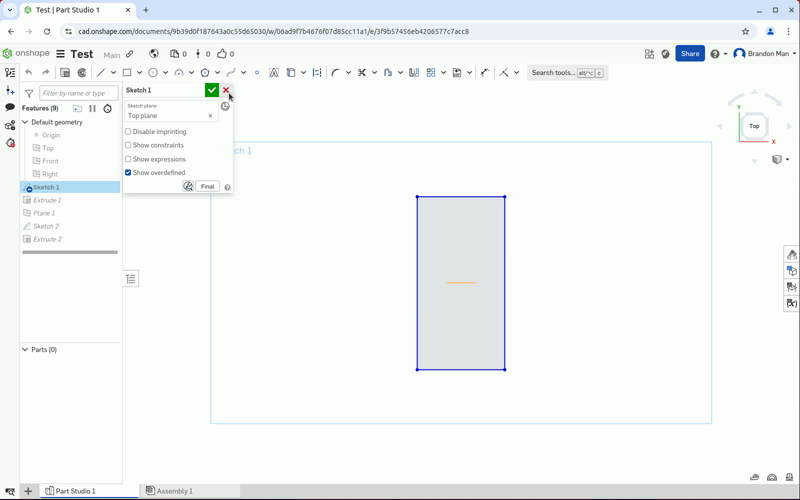
click(229, 92)
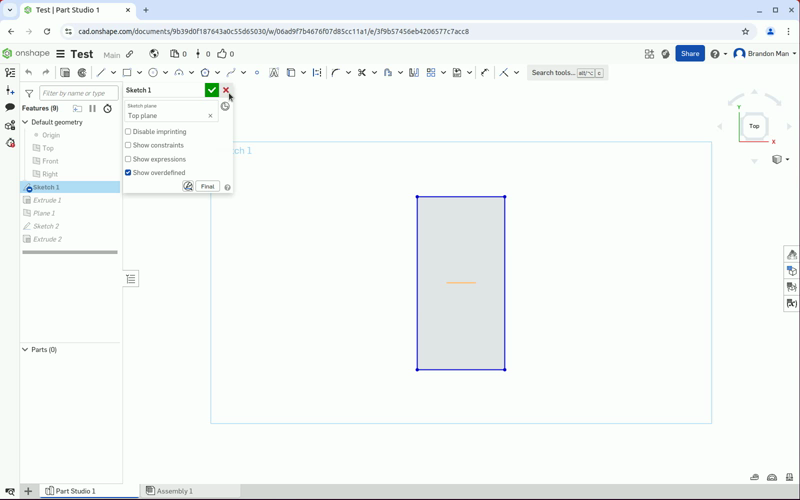
key(shift+s)
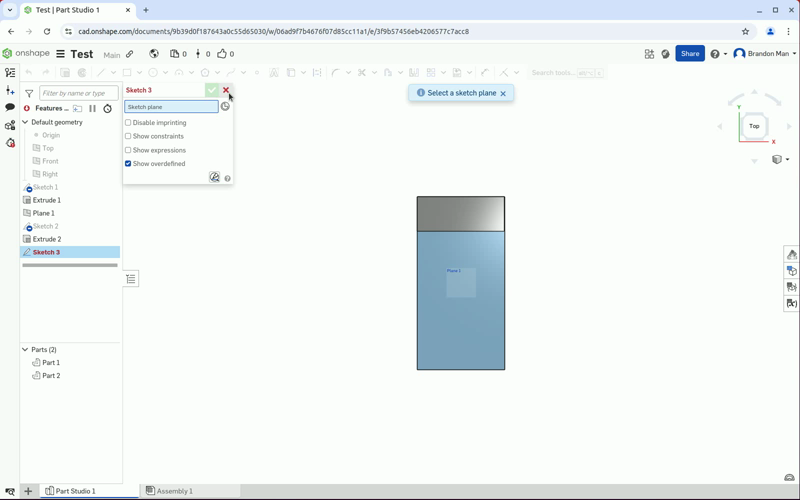
mouse_move(73, 215)
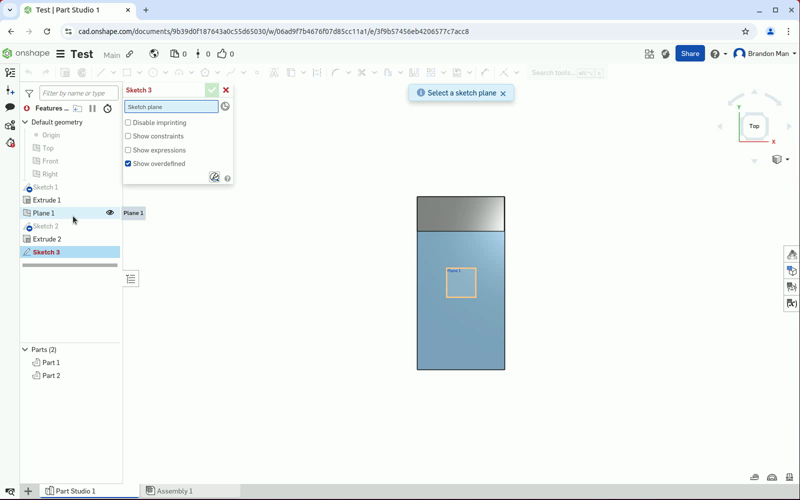
click(73, 215)
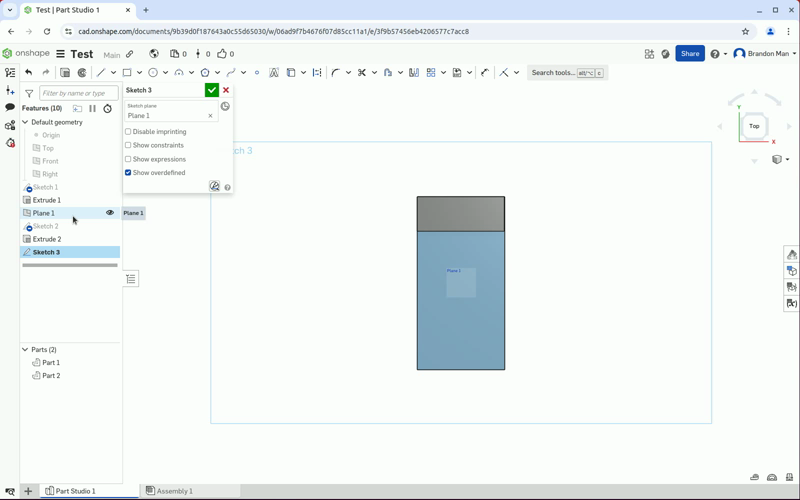
mouse_move(73, 352)
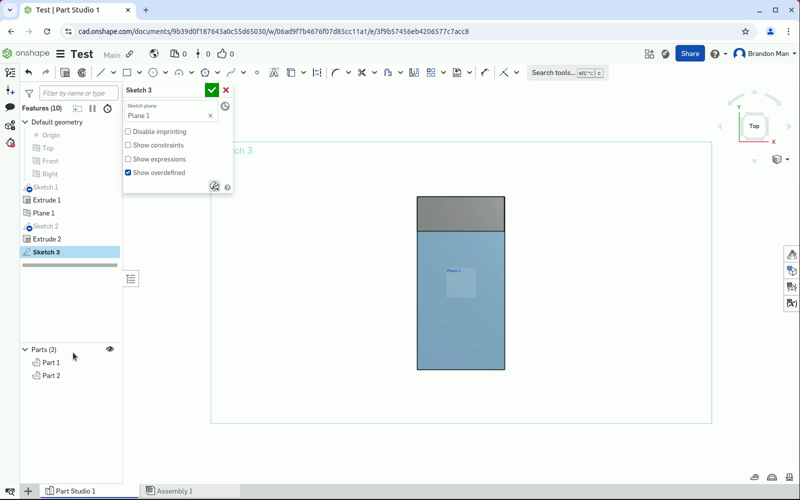
key(y)
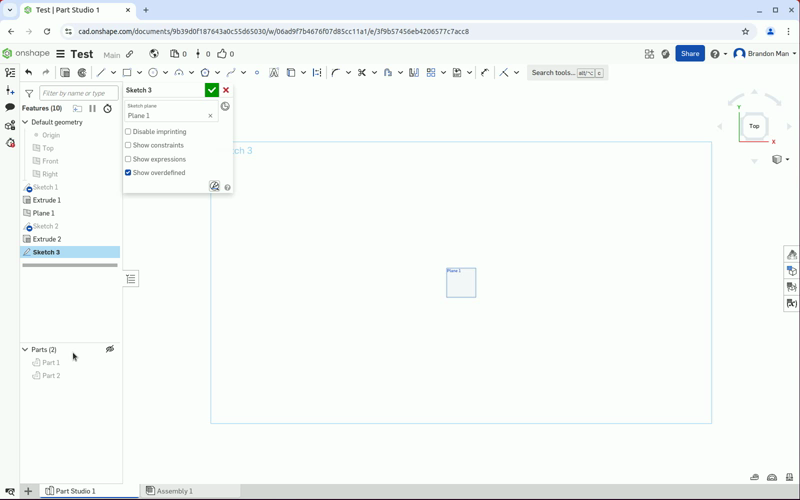
key(l)
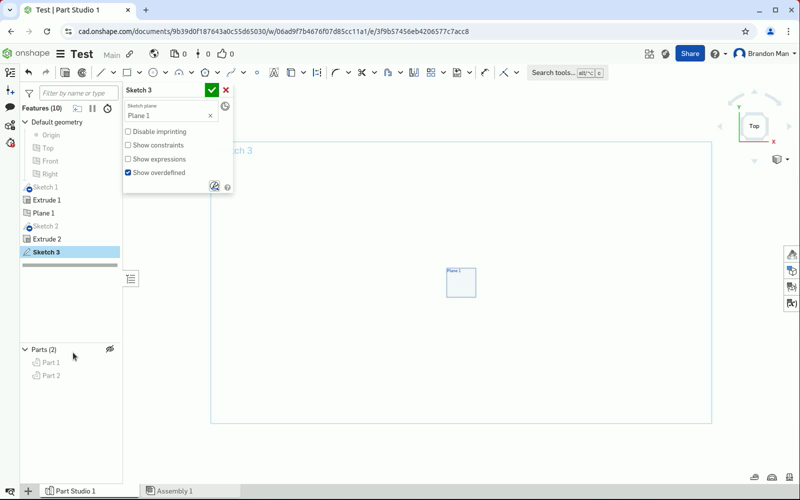
key_down(shift)
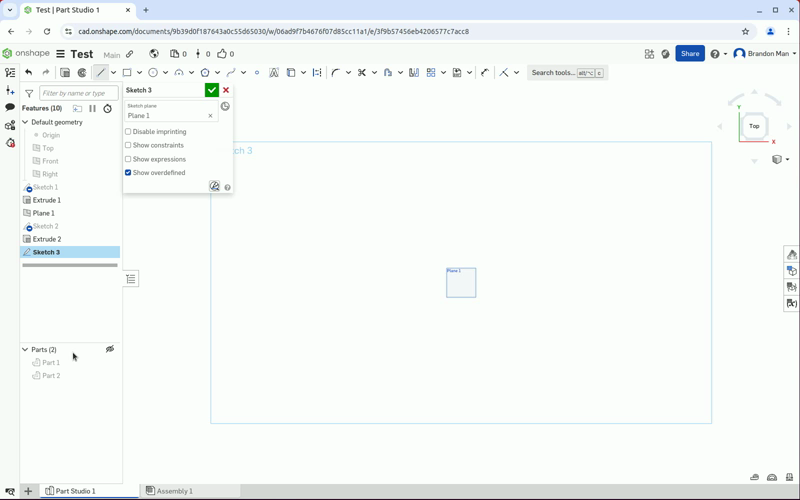
mouse_move(417, 369)
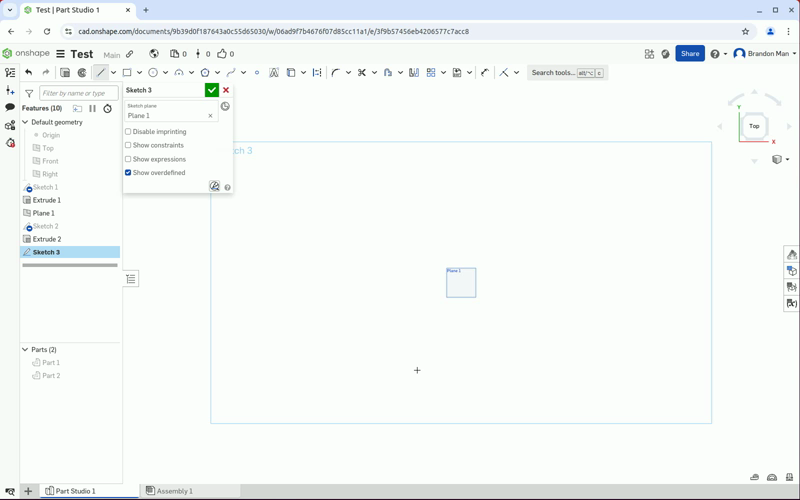
click(417, 369)
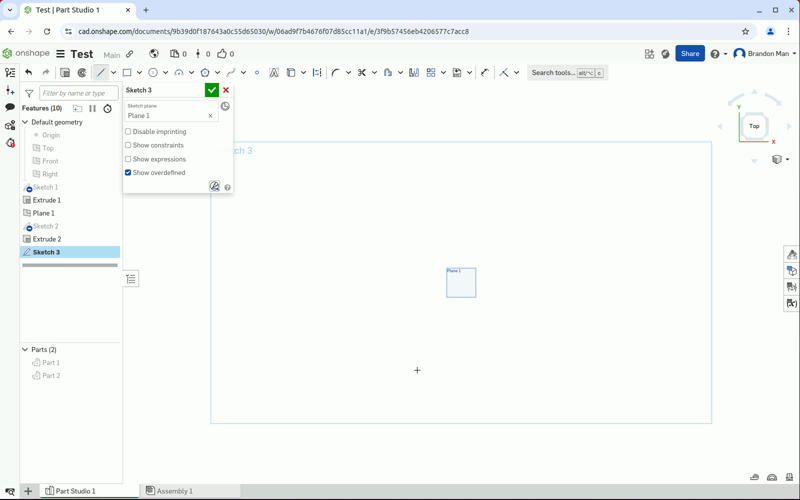
key_up(shift)
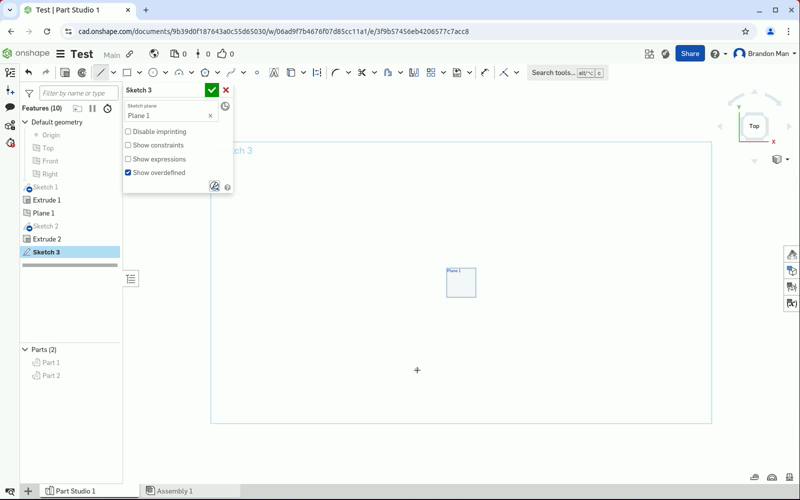
key_down(shift)
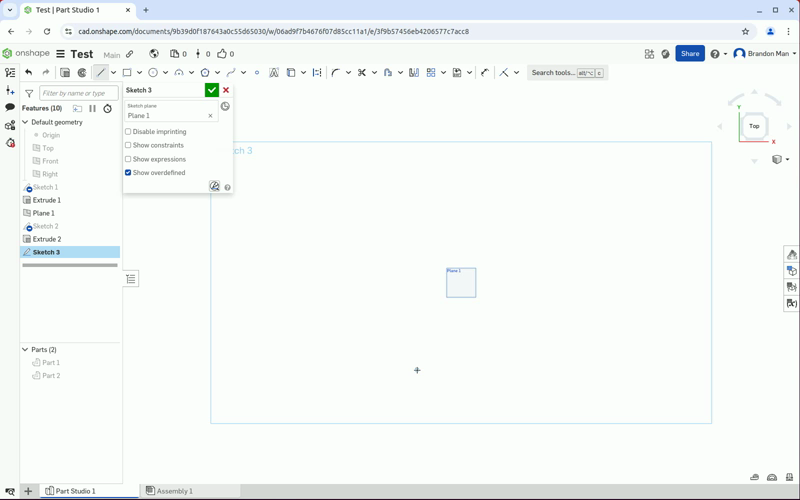
mouse_move(504, 369)
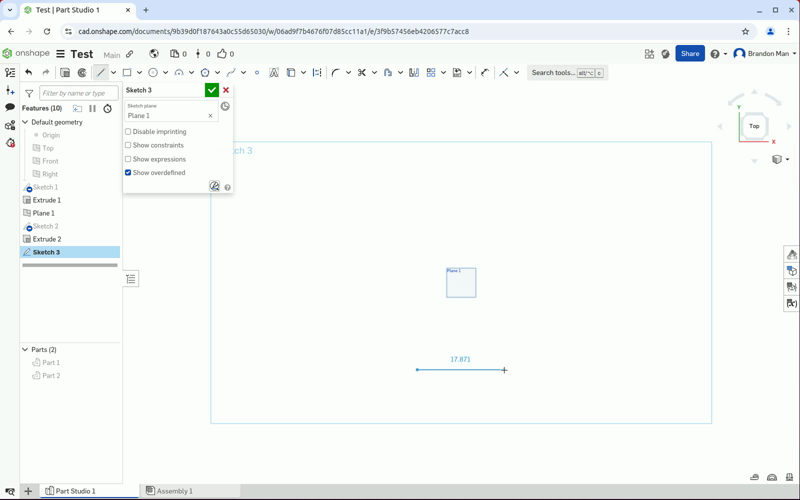
click(504, 369)
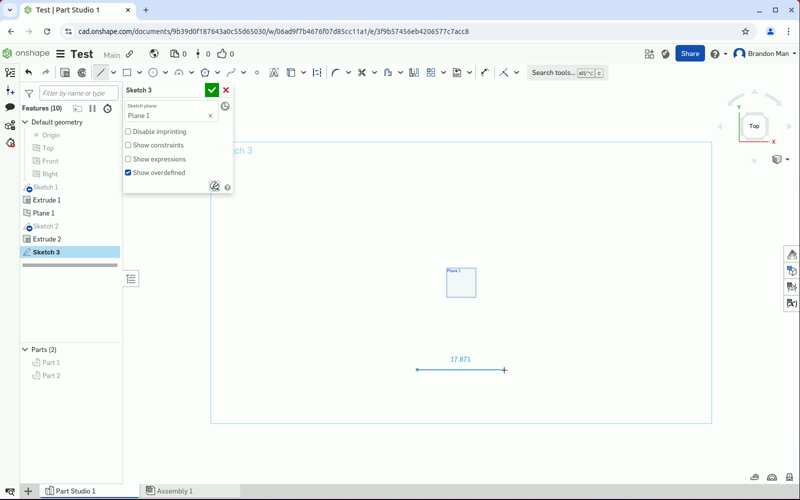
key_up(shift)
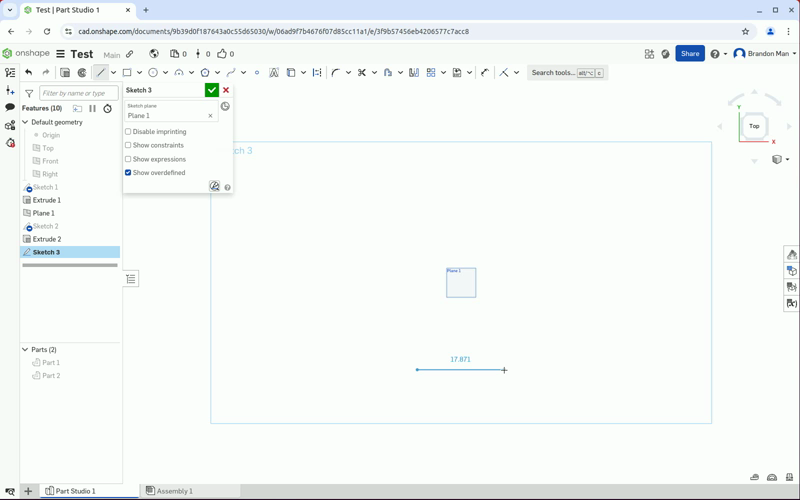
key_down(shift)
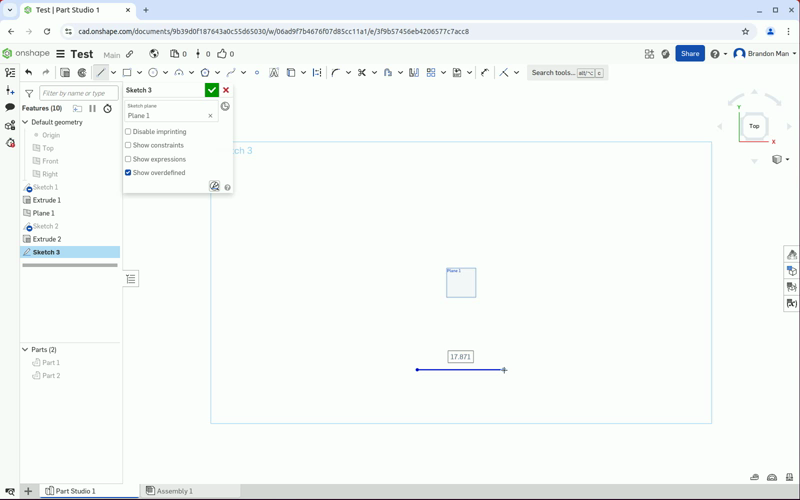
mouse_move(534, 369)
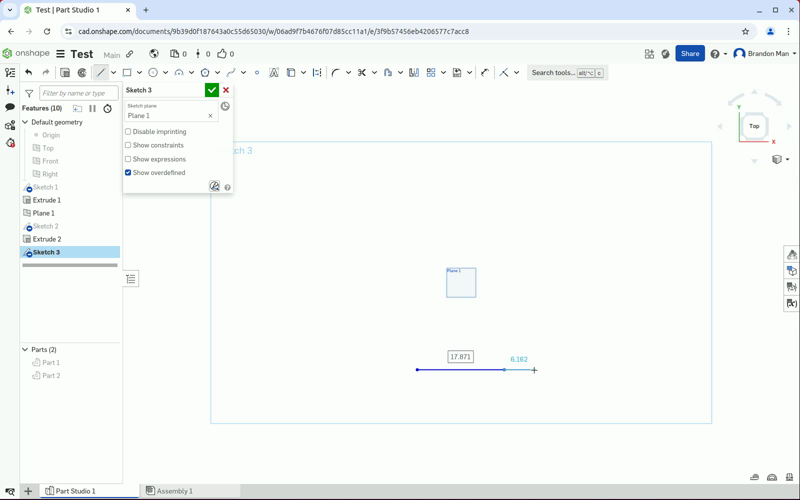
mouse_move(504, 334)
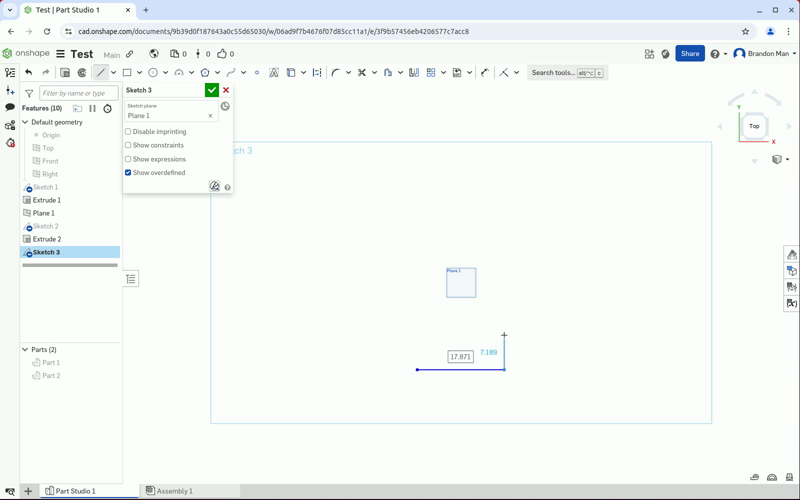
click(504, 334)
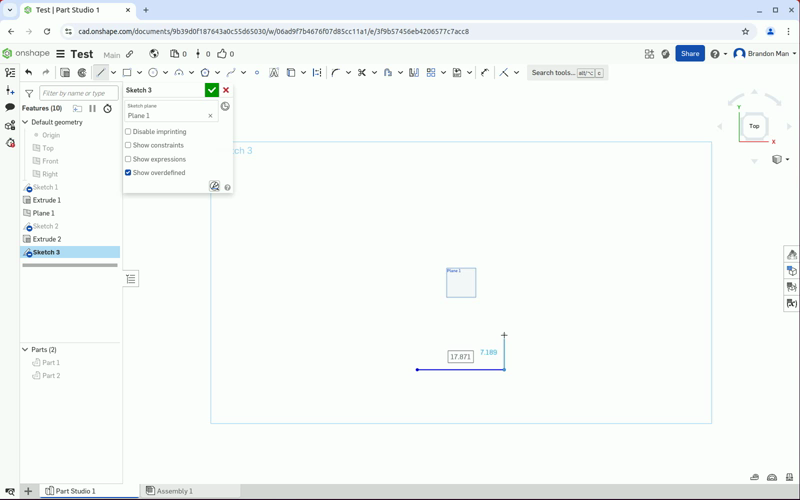
key_up(shift)
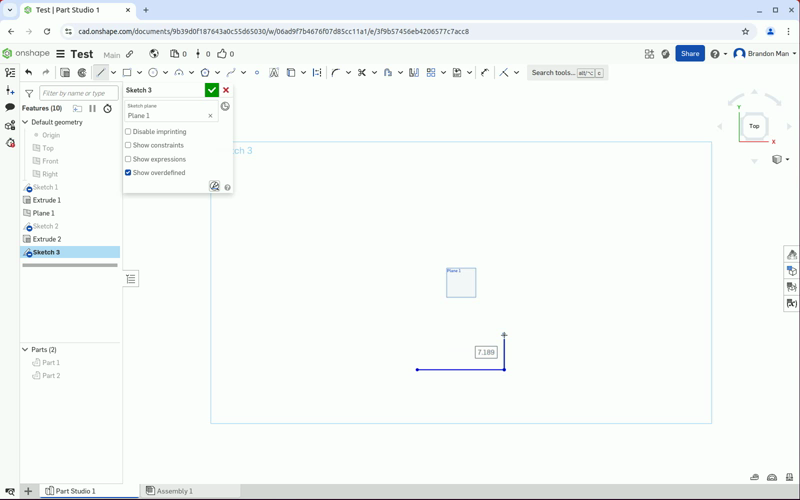
key_down(shift)
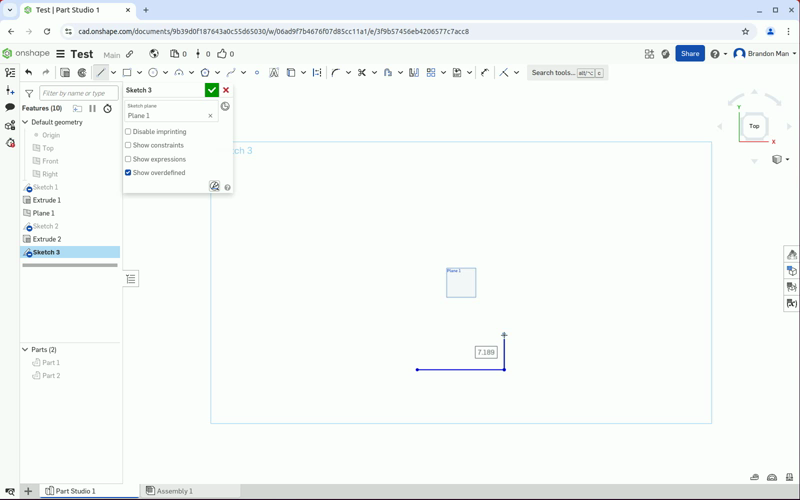
mouse_move(417, 334)
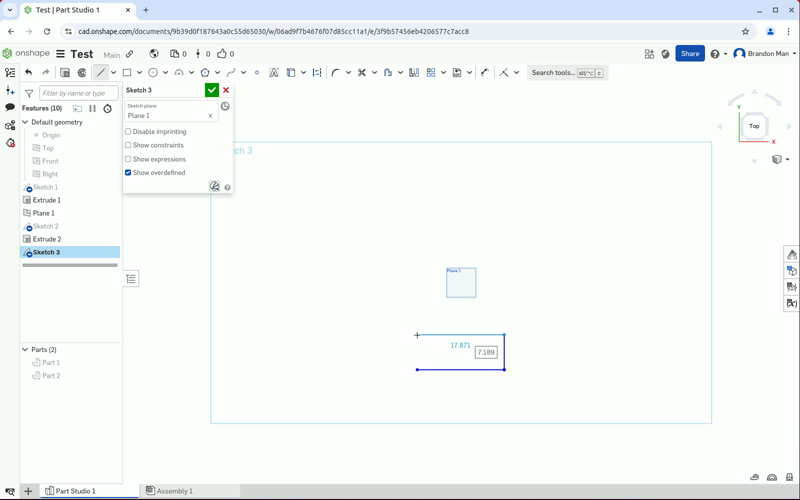
click(417, 334)
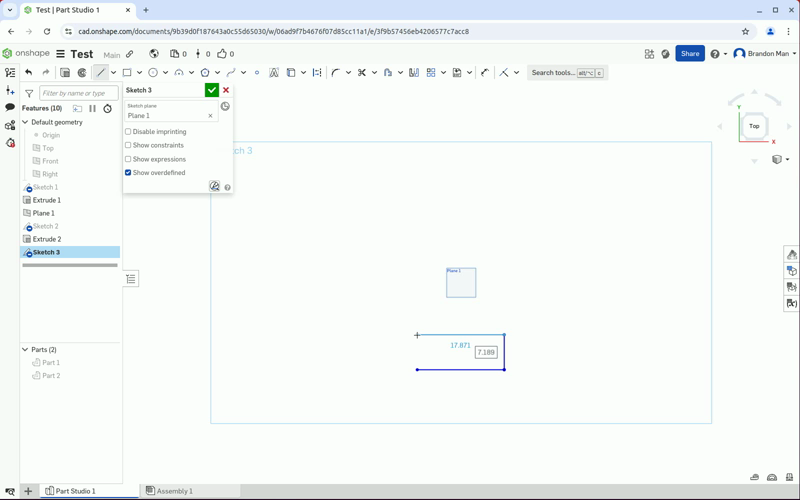
key_up(shift)
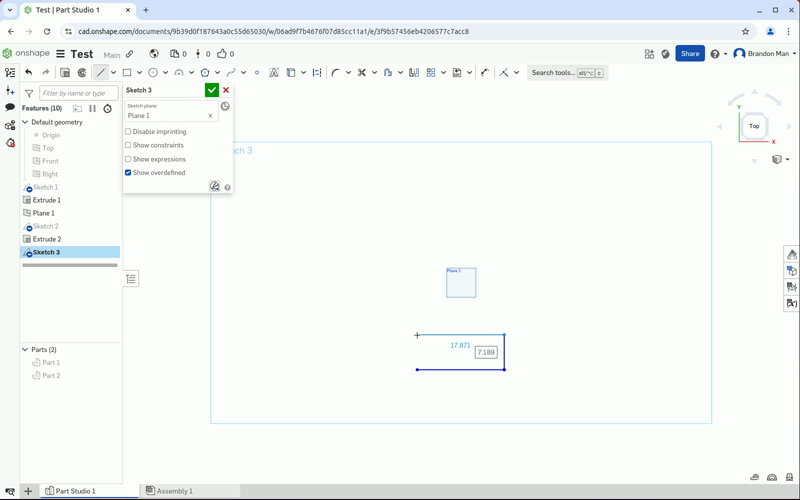
mouse_move(447, 334)
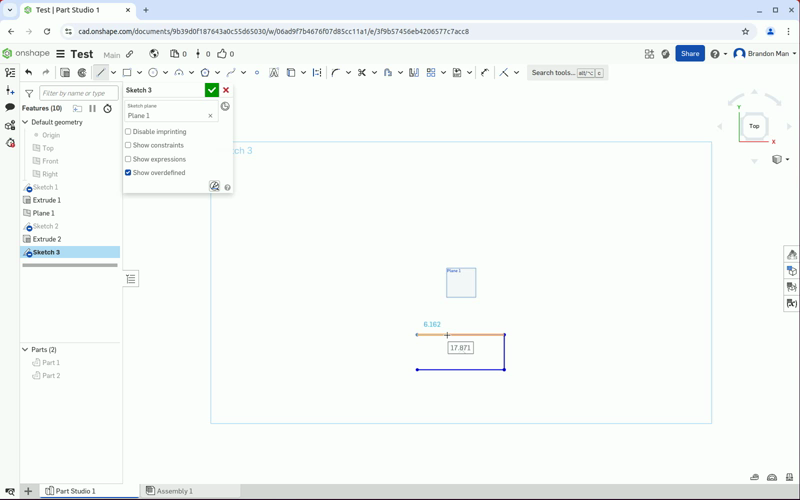
key_down(shift)
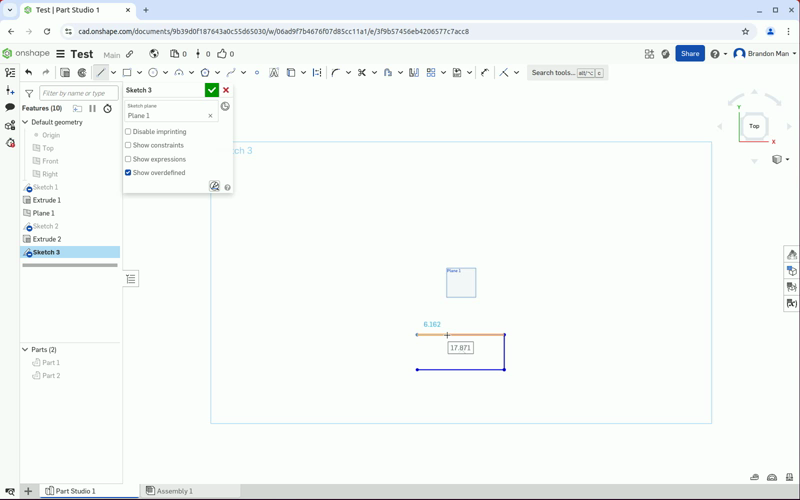
mouse_move(417, 369)
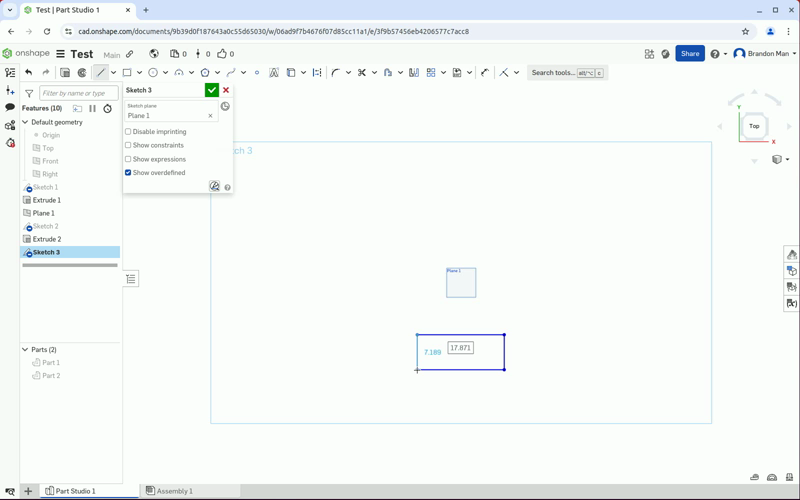
key_up(shift)
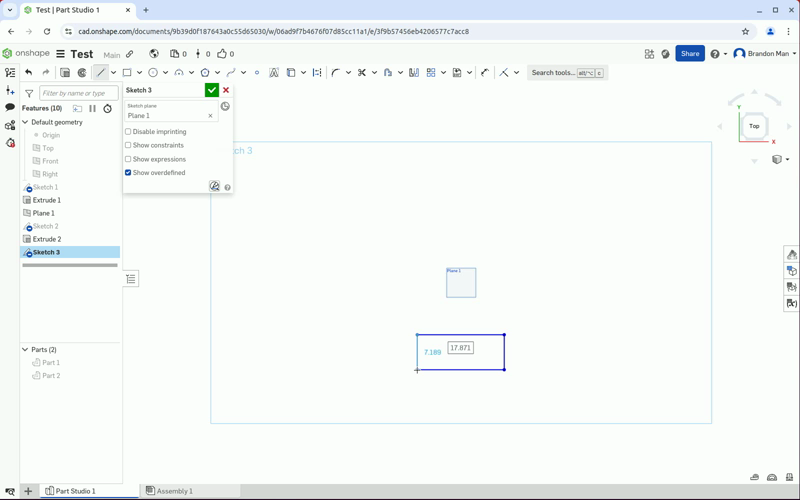
click(417, 369)
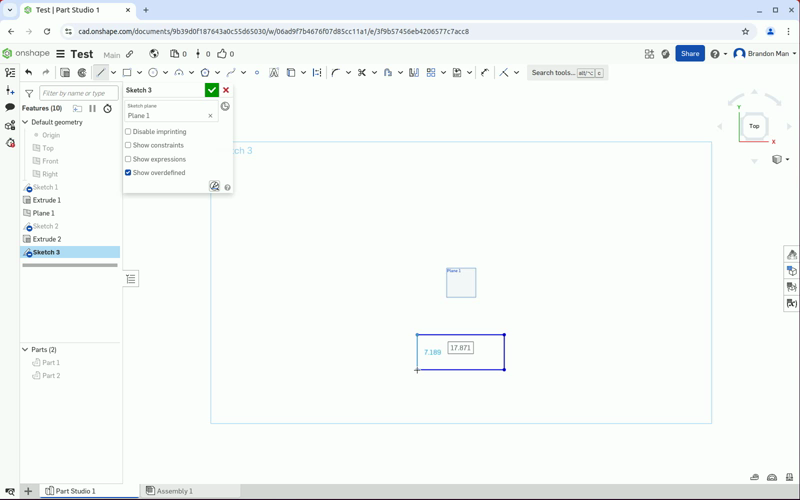
key(esc)
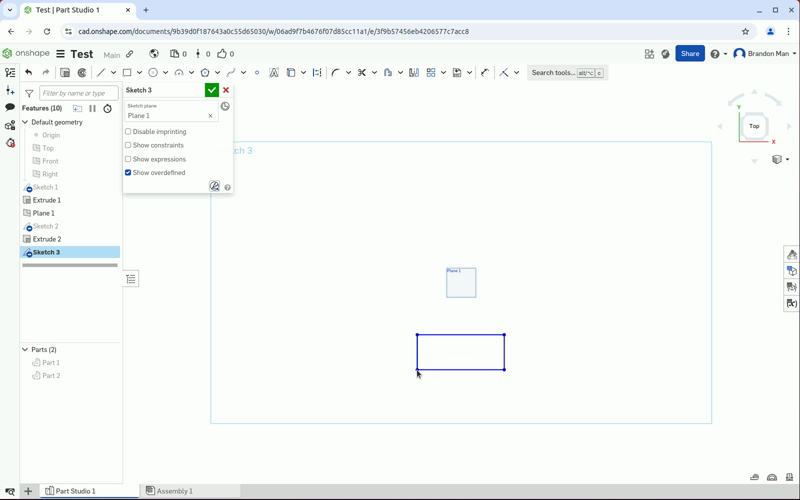
mouse_move(450, 340)
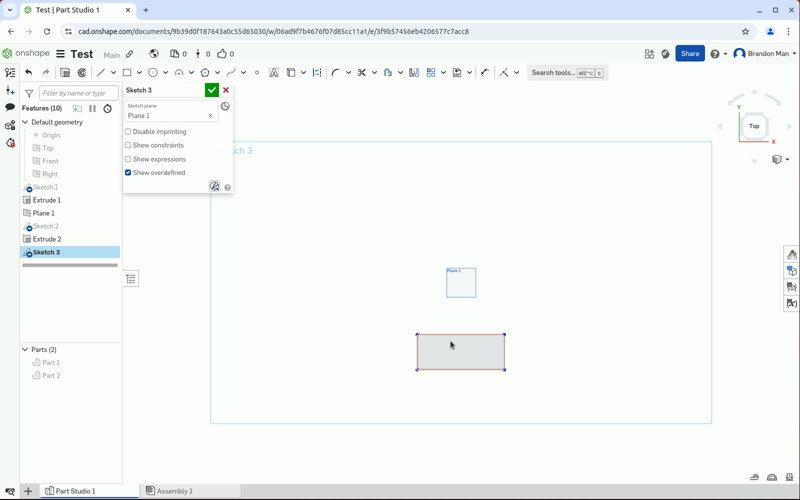
click(450, 340)
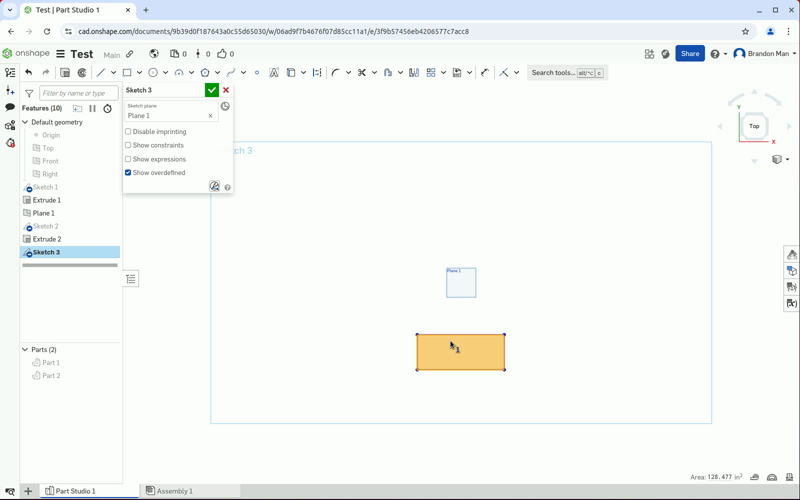
mouse_move(73, 352)
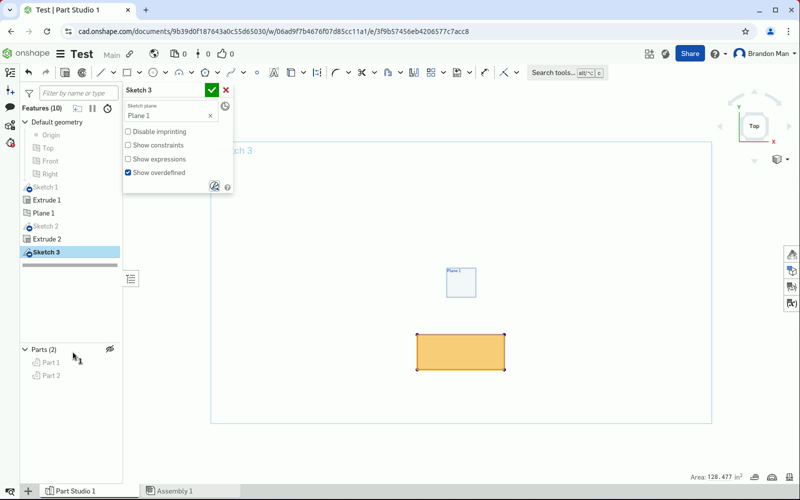
key(shift+y)
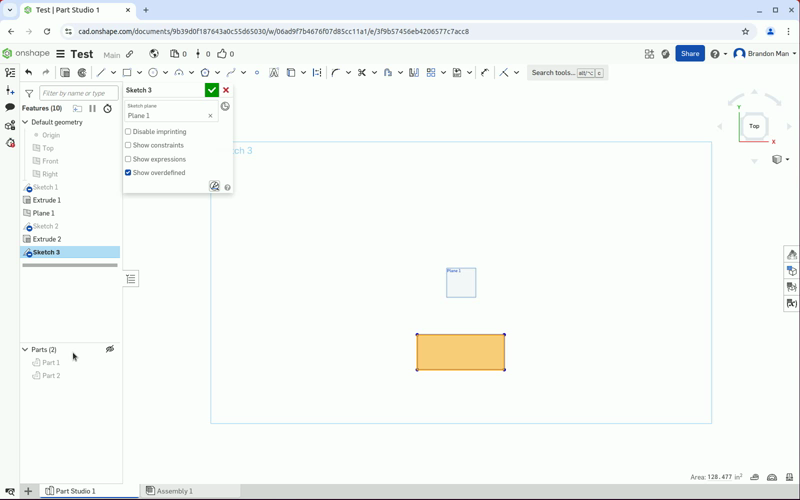
key(shift+e)
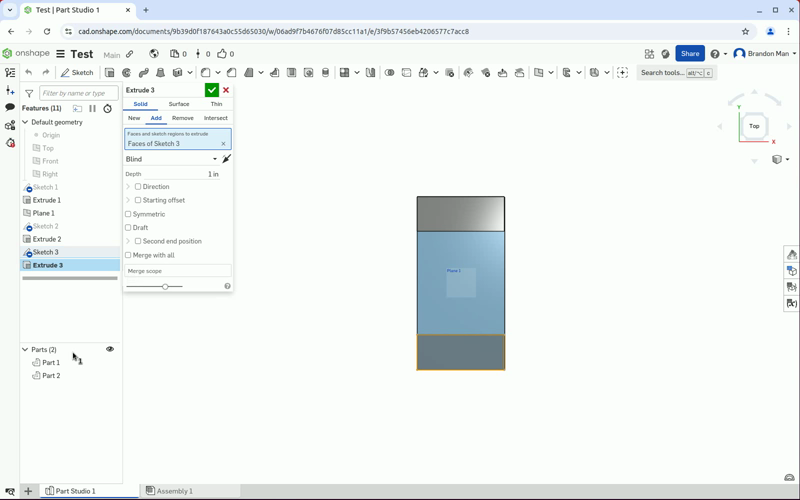
mouse_move(143, 106)
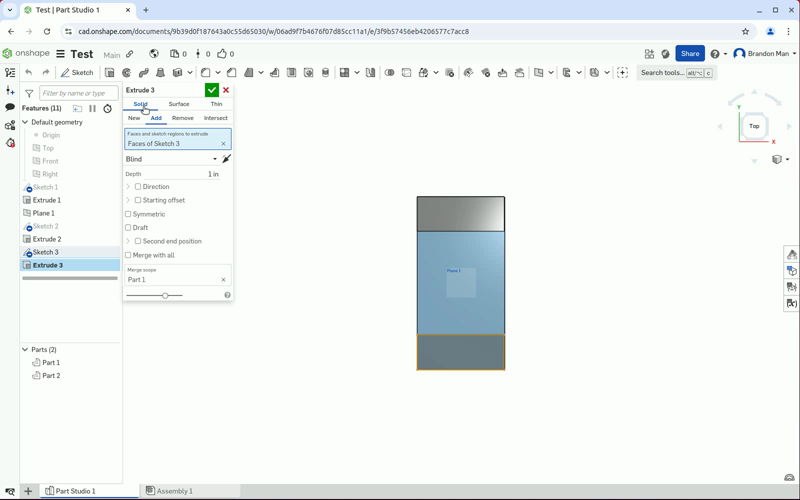
click(143, 106)
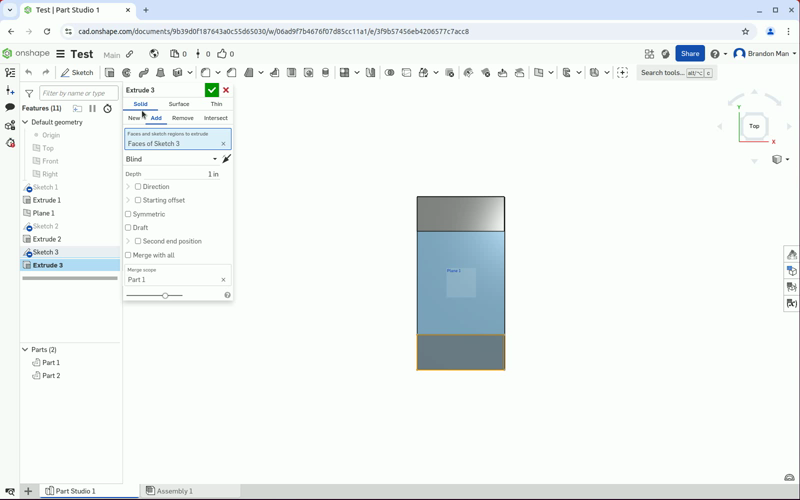
mouse_move(137, 120)
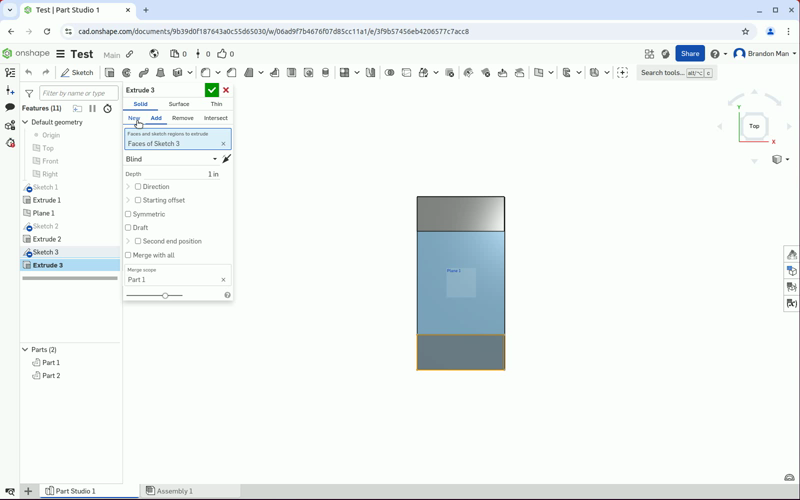
click(137, 120)
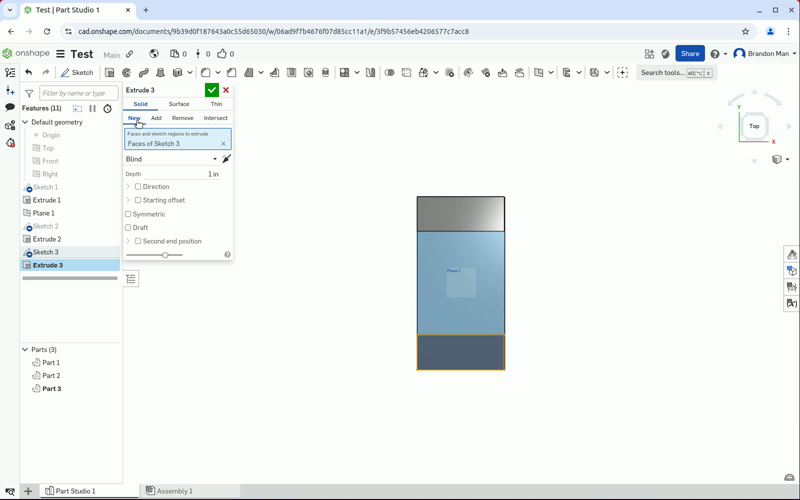
key(tab, 4)
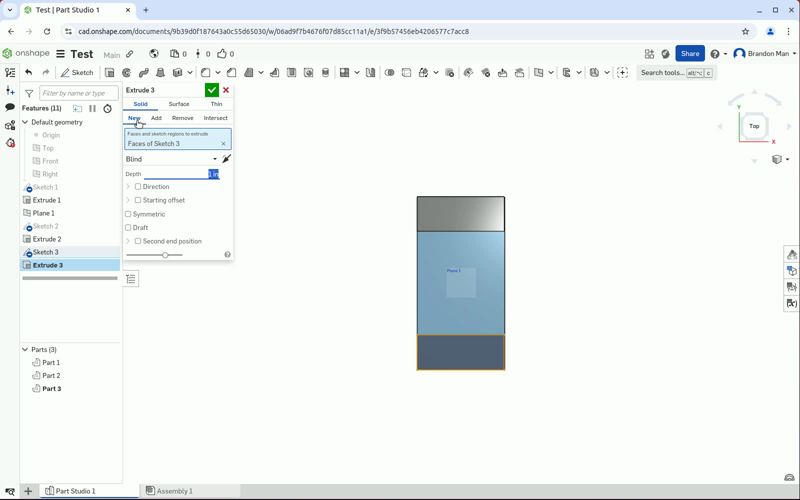
text(14.202)
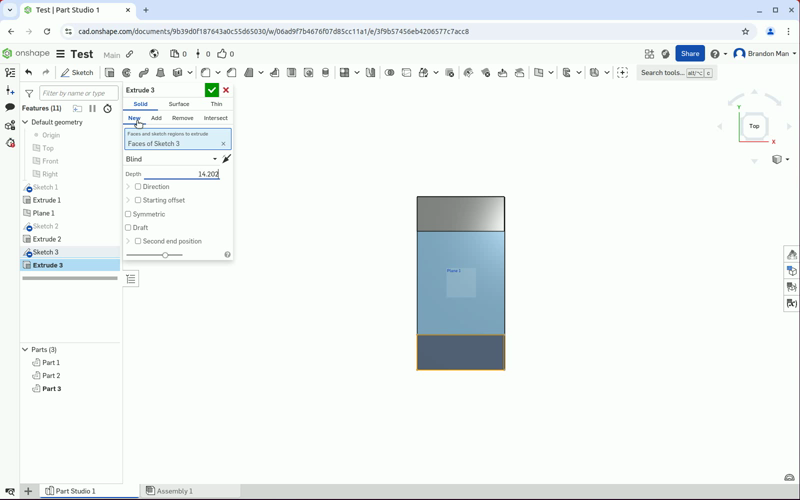
key(enter)
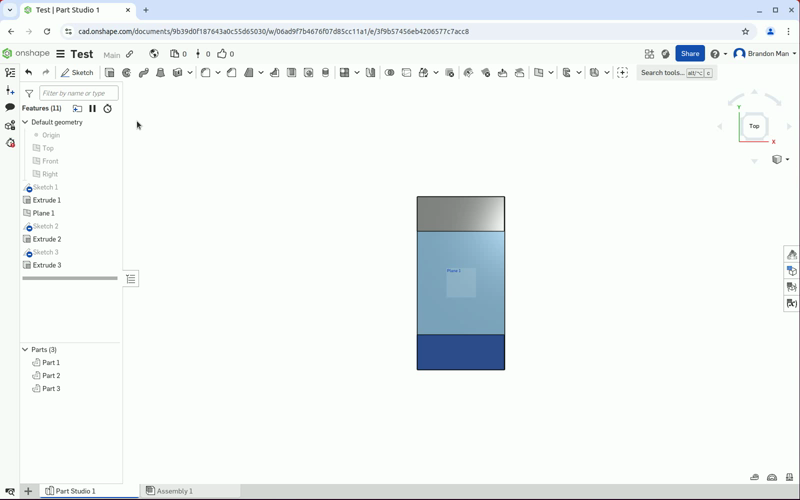
key(shift+h)
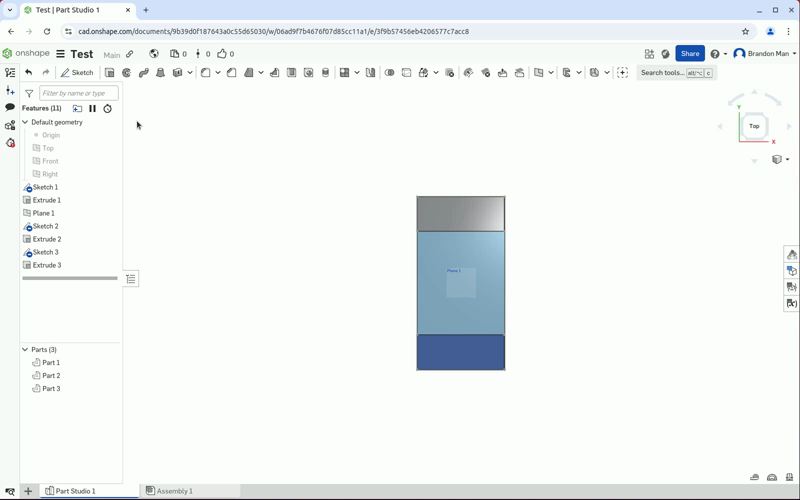
key(shift+h)
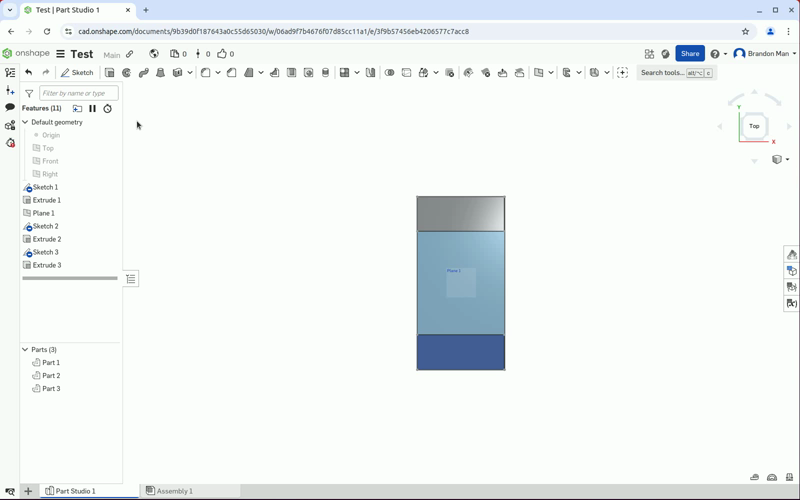
key(shift+7)
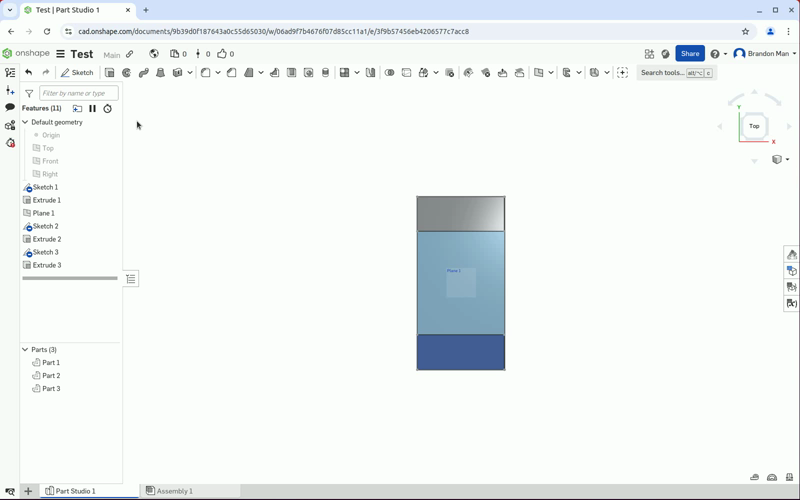
key(up, 3)
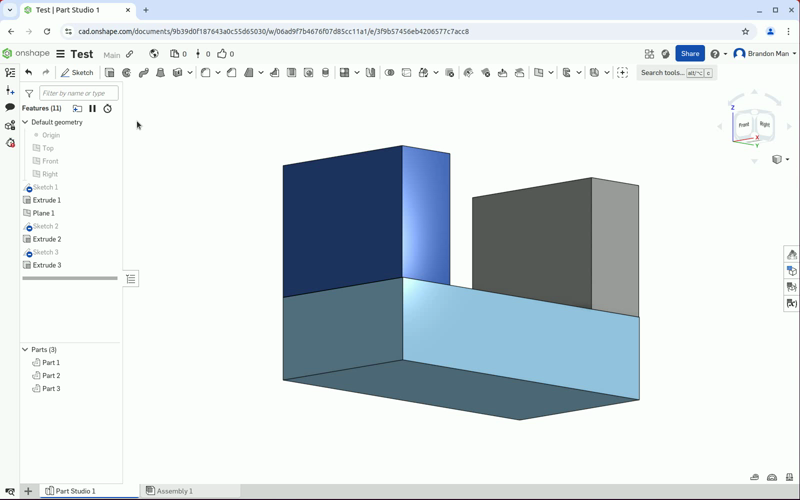
key(left, 3)
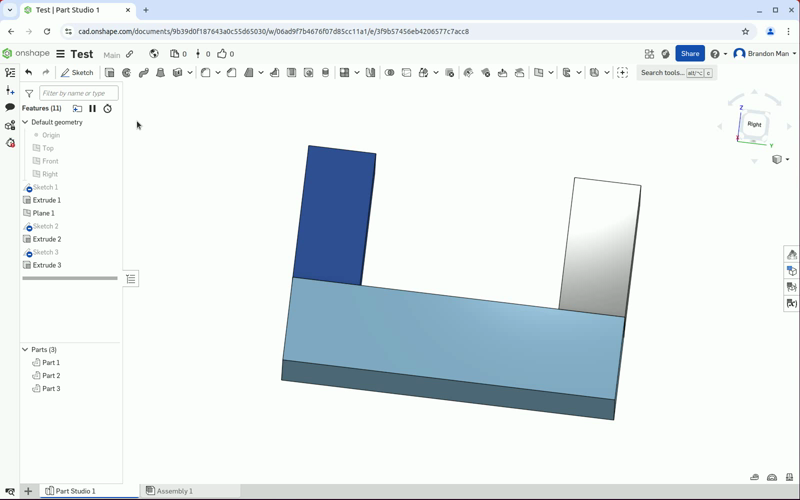
key(right, 3)
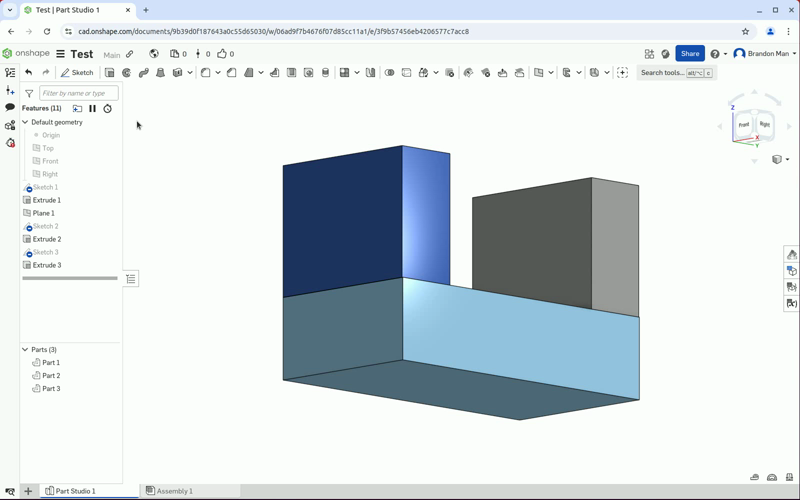
key(down, 3)
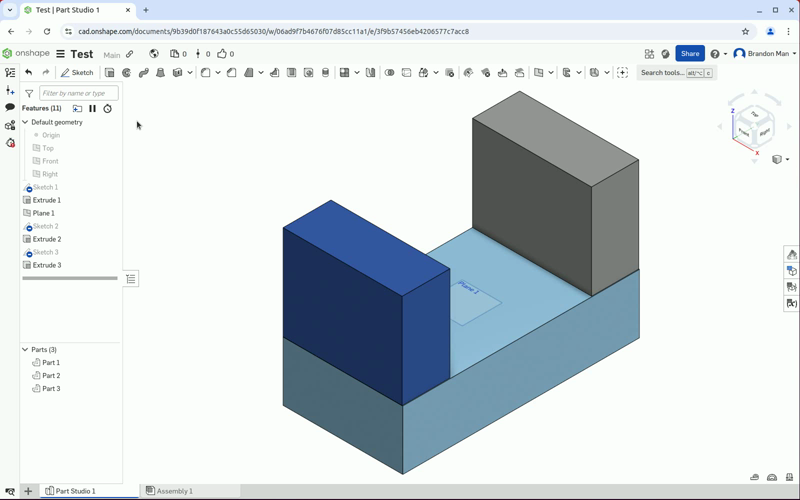
mouse_move(73, 189)
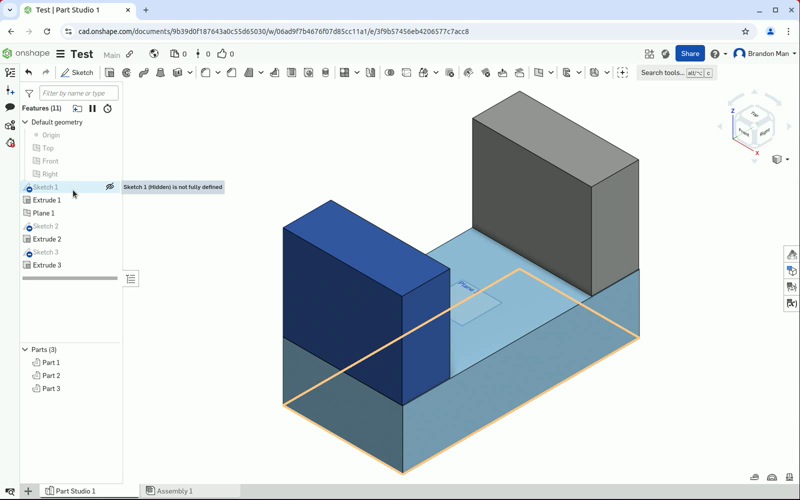
click(73, 189)